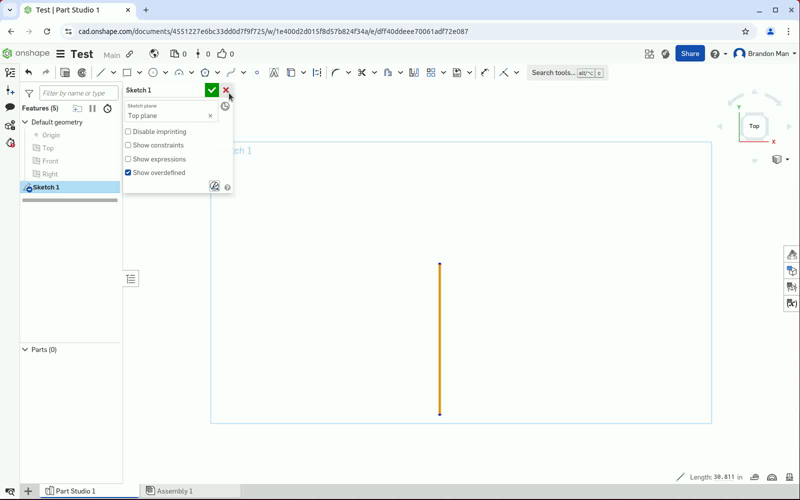
key(shift+h)
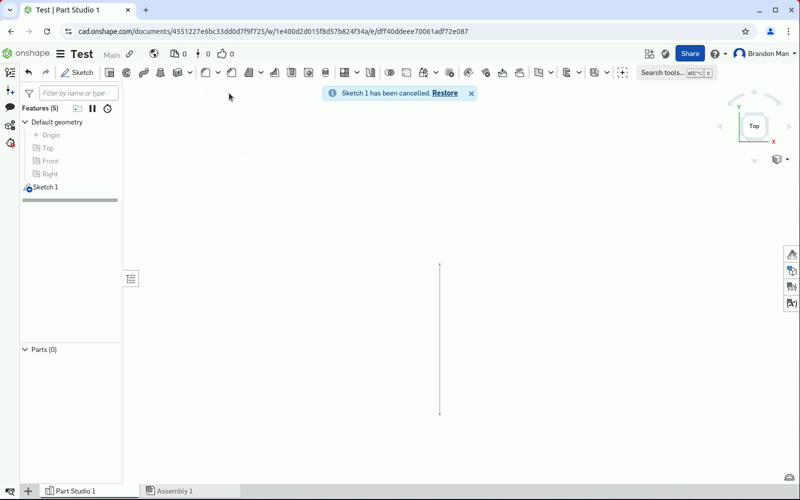
key(shift+s)
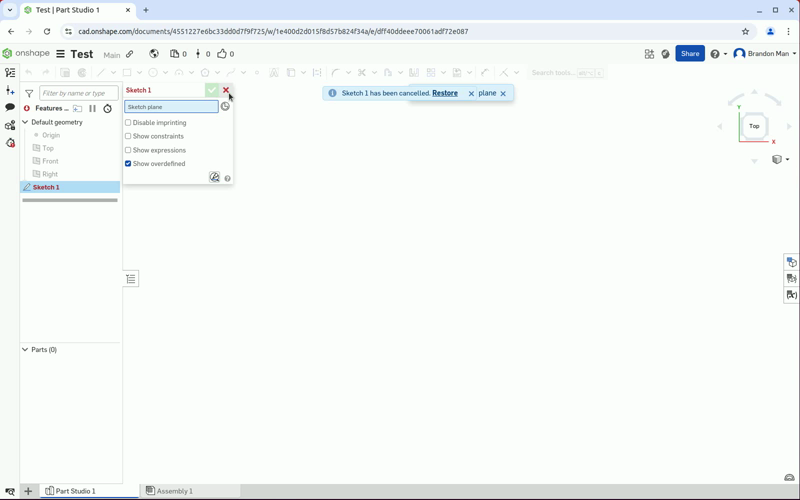
mouse_move(73, 150)
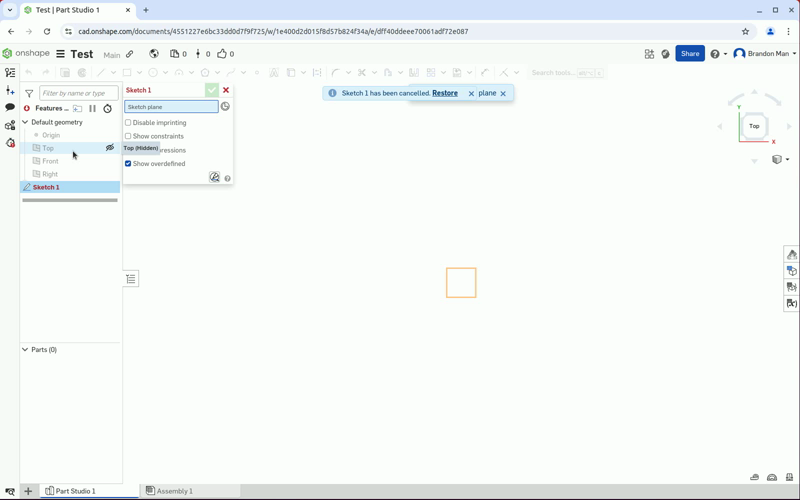
click(73, 150)
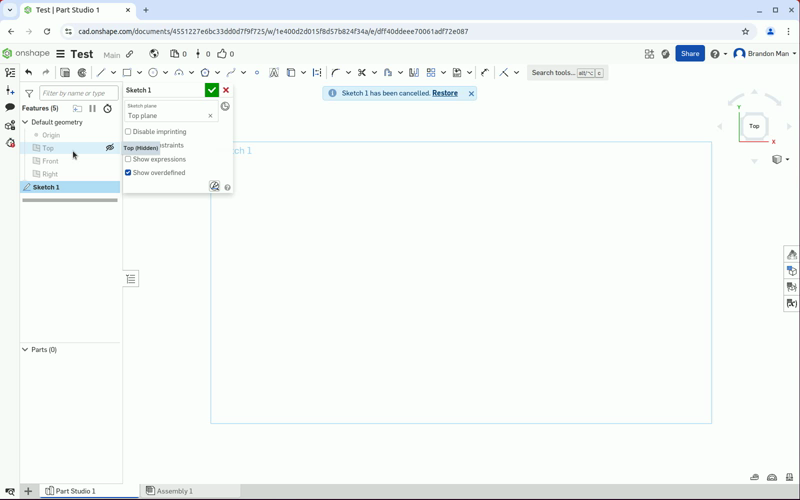
mouse_move(73, 352)
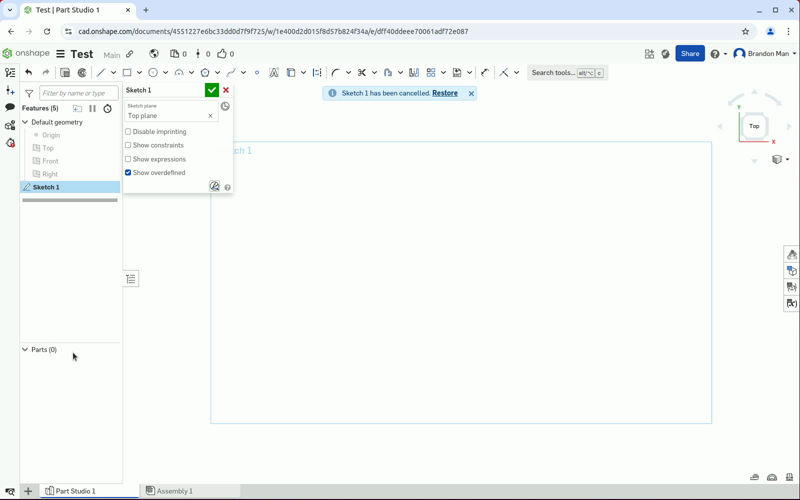
key(y)
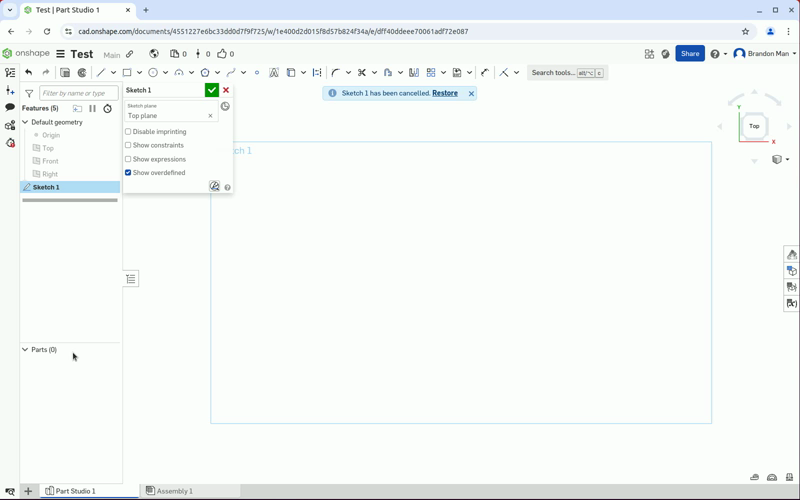
key(l)
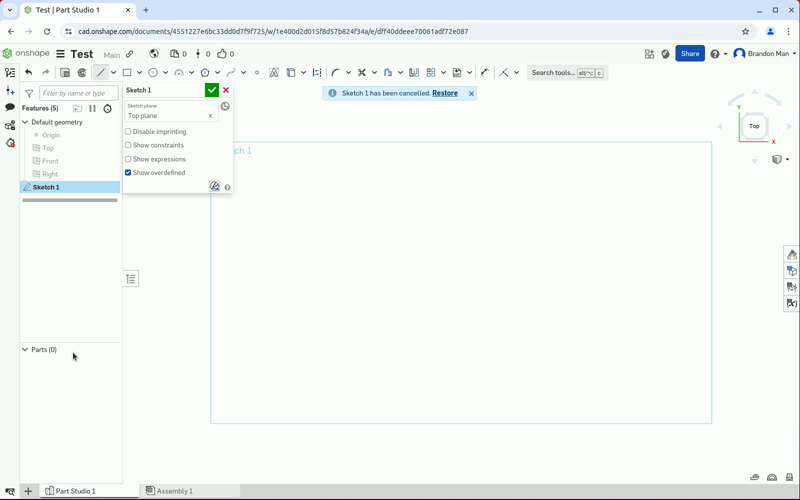
key_down(shift)
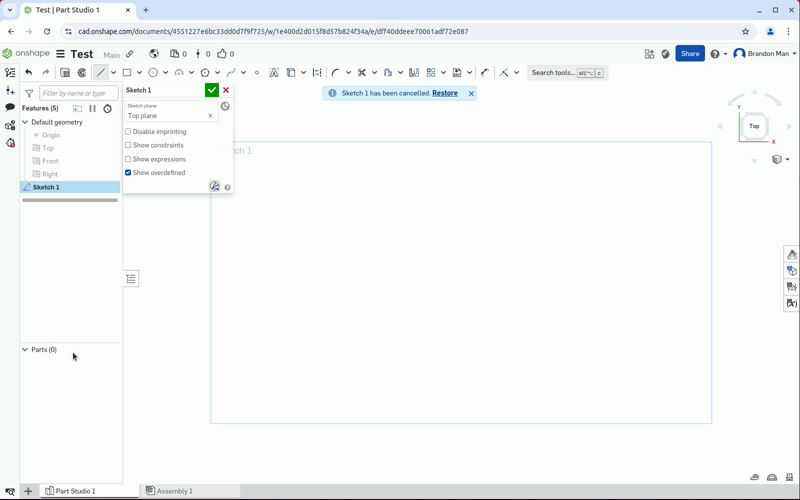
mouse_move(460, 282)
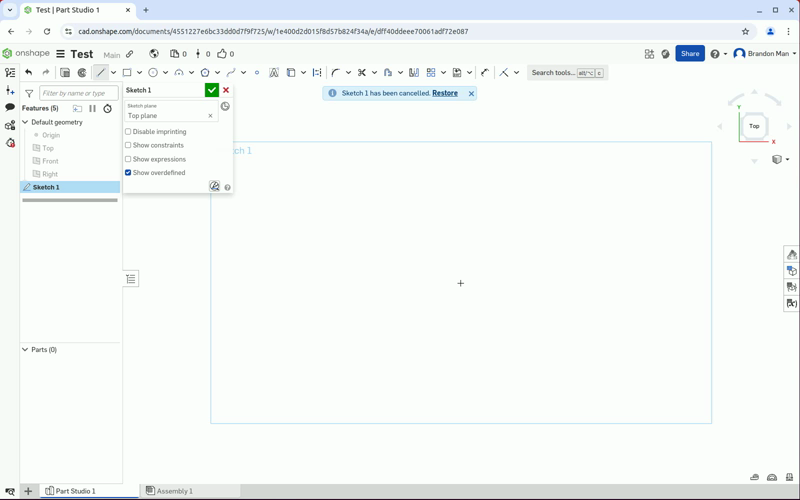
click(460, 282)
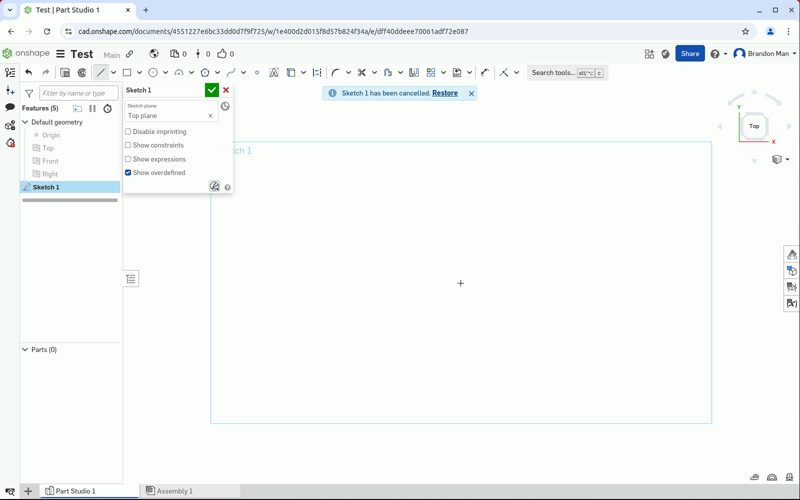
key_up(shift)
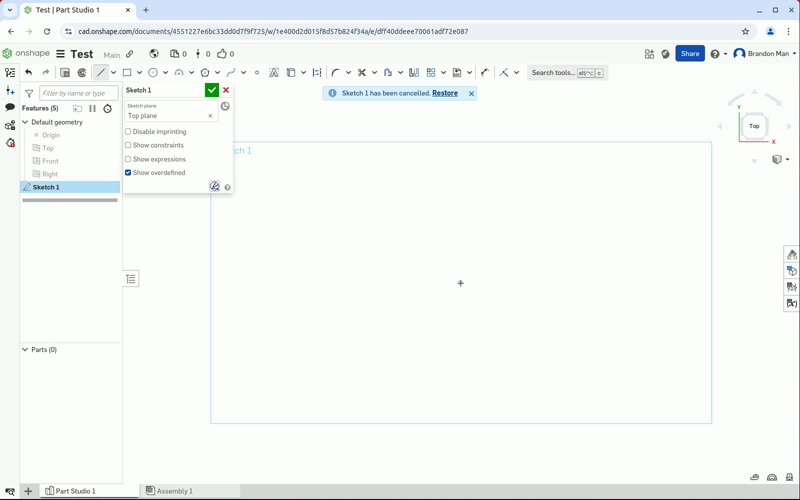
key_down(shift)
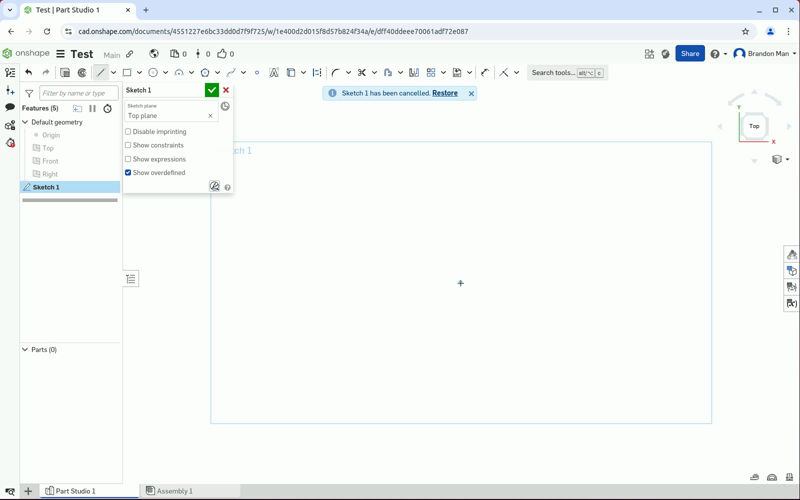
mouse_move(535, 282)
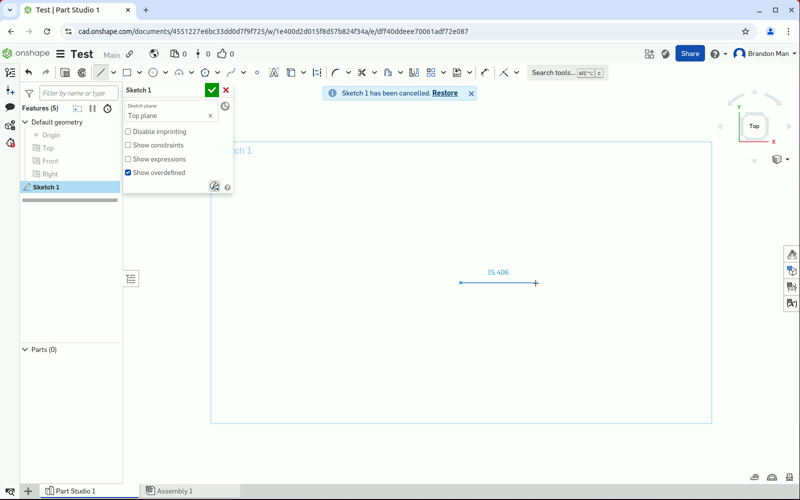
click(535, 282)
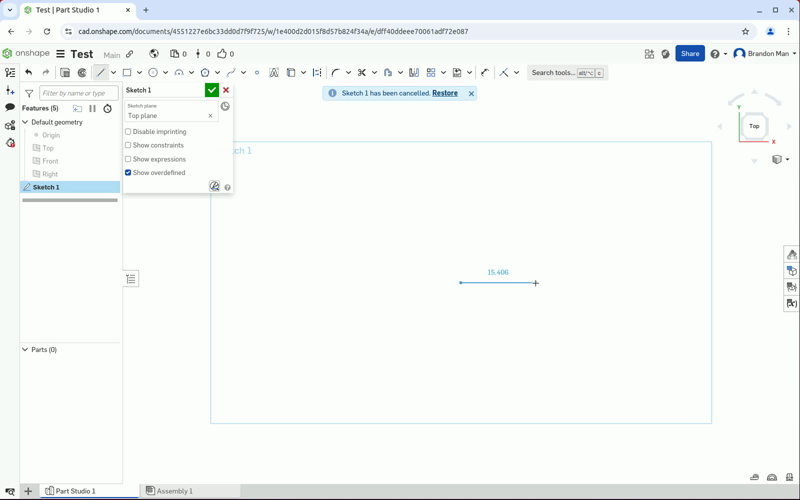
key_up(shift)
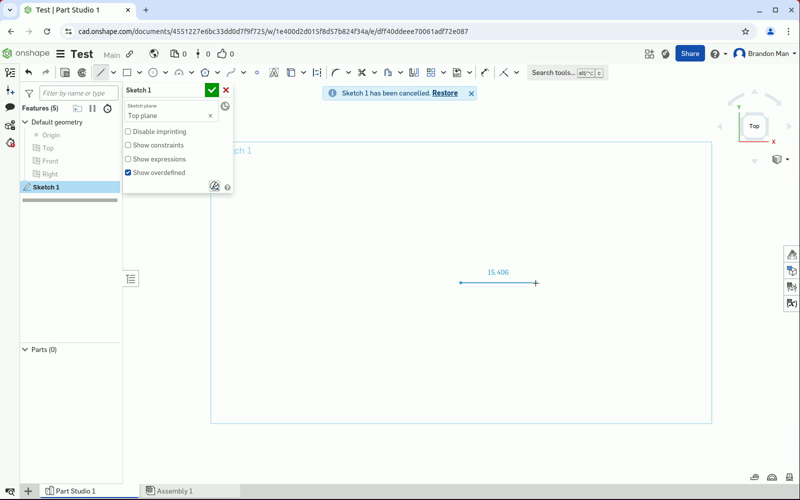
key_down(shift)
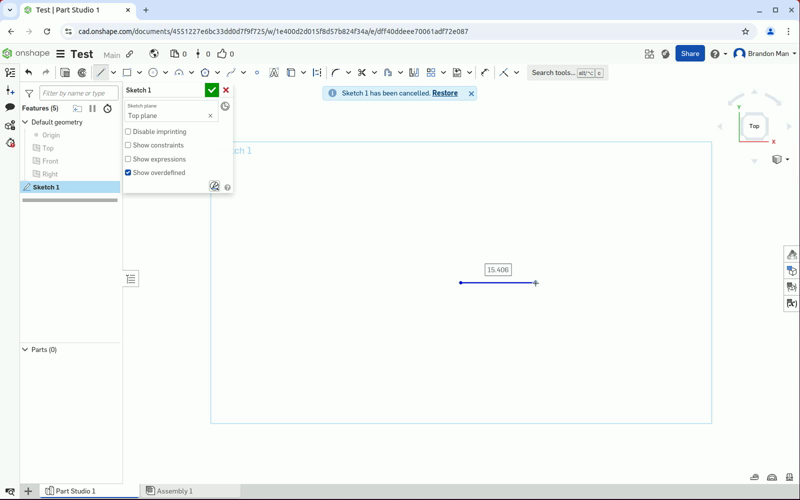
mouse_move(535, 208)
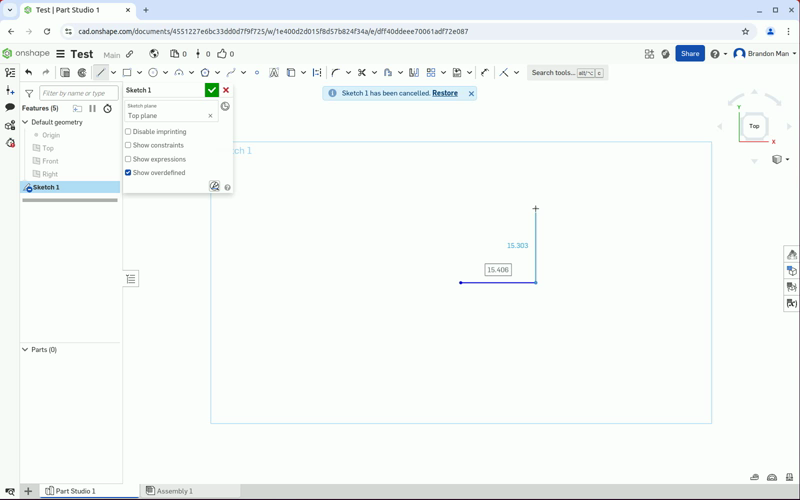
click(535, 208)
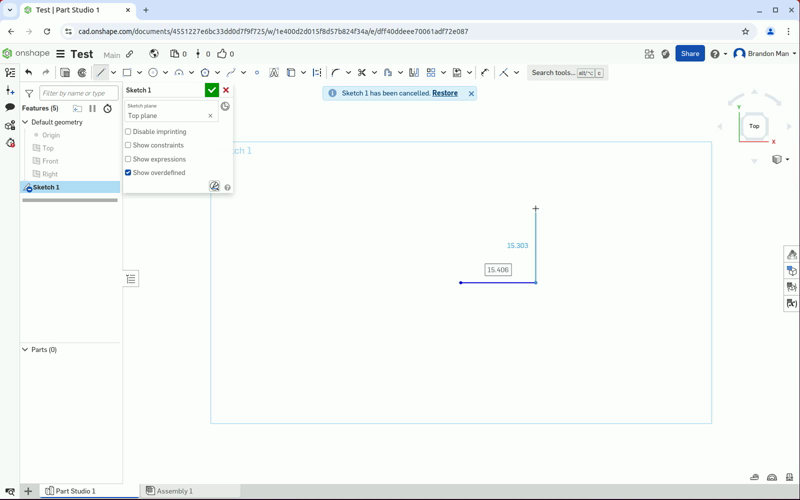
key_up(shift)
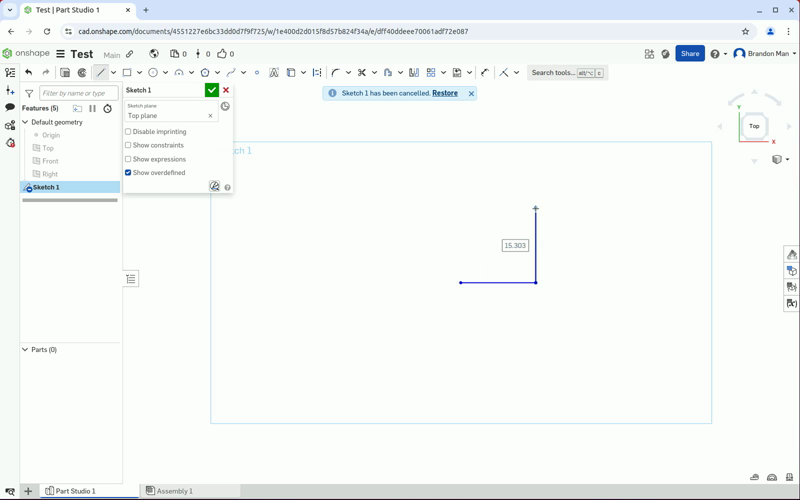
key_down(shift)
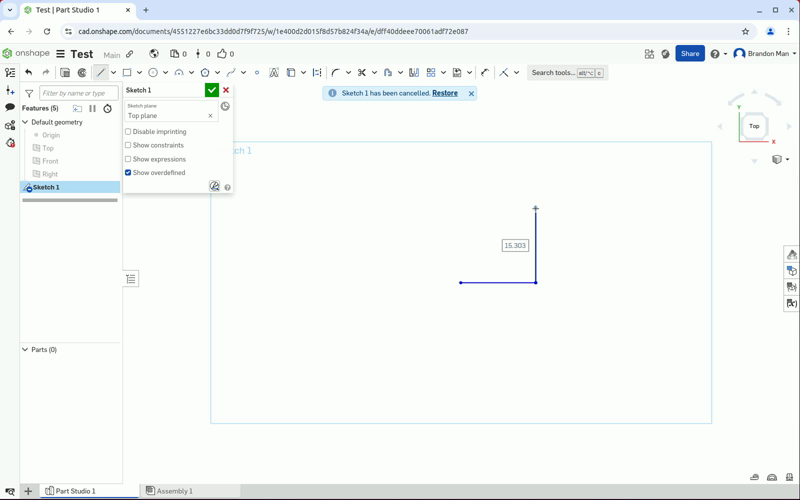
mouse_move(565, 208)
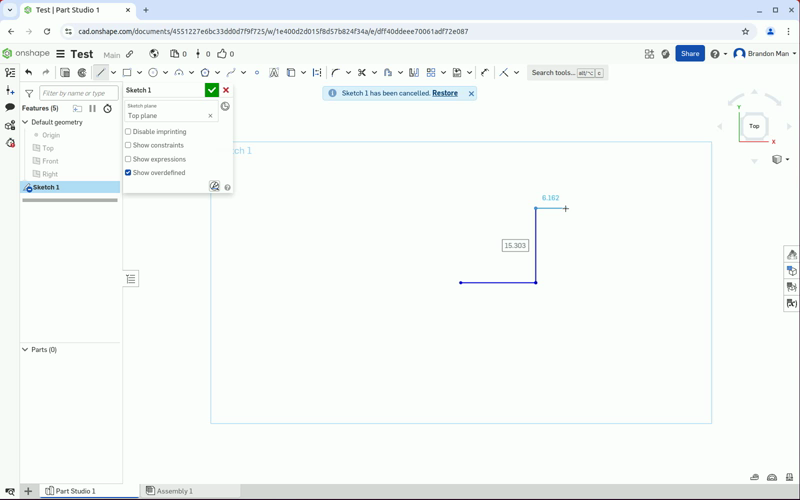
mouse_move(535, 170)
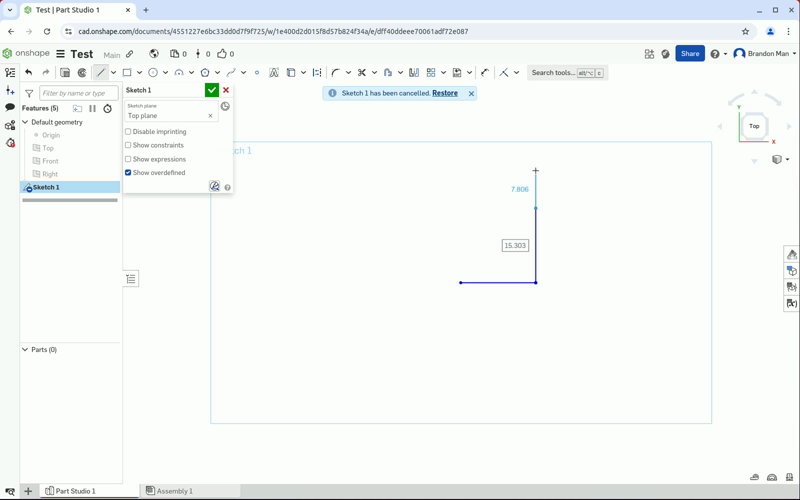
click(535, 170)
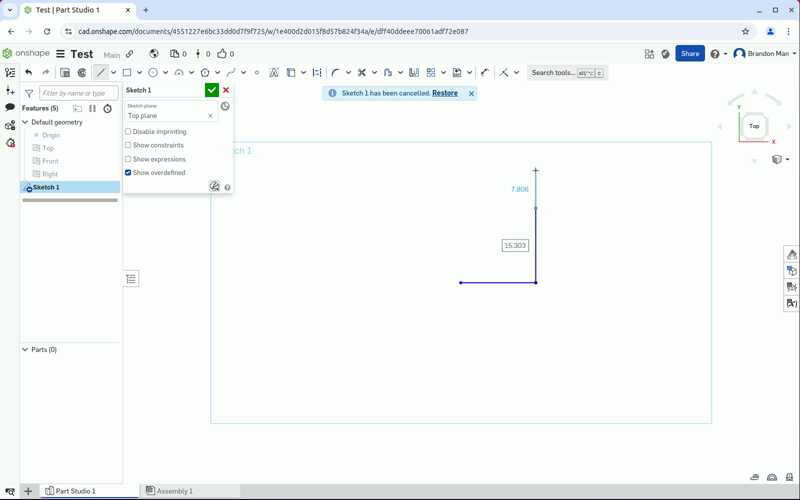
key_up(shift)
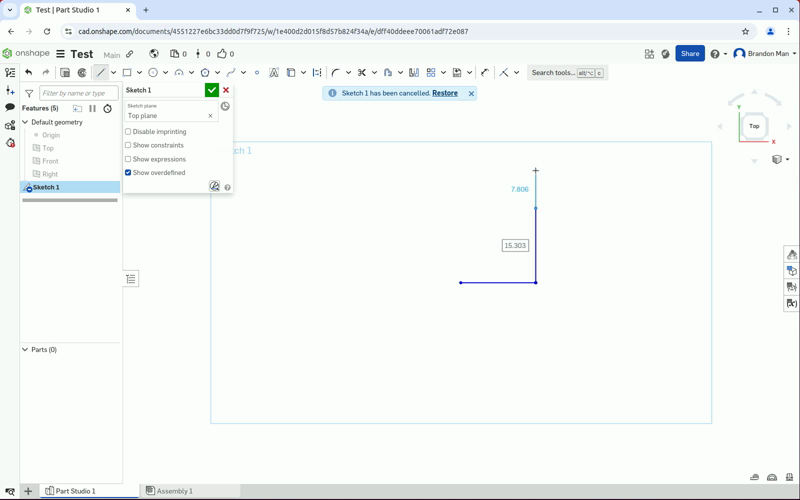
key_down(shift)
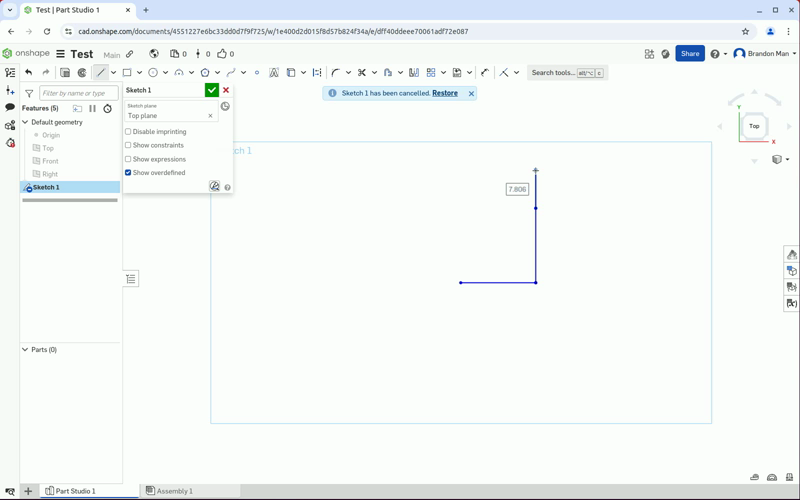
mouse_move(565, 170)
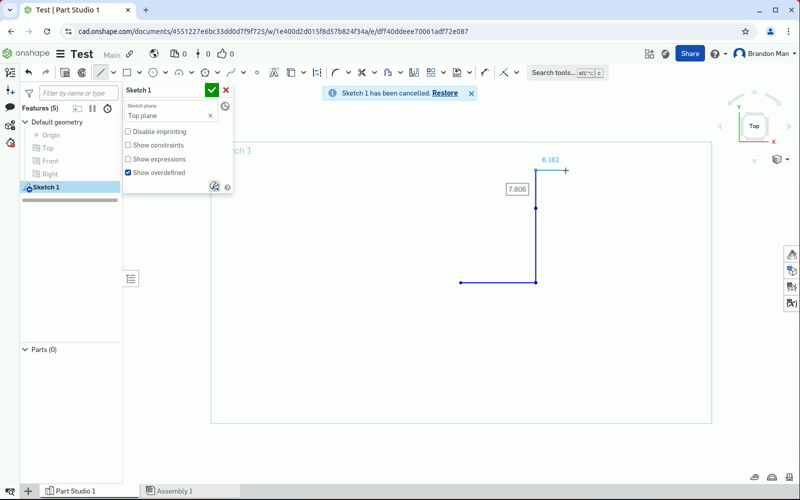
mouse_move(498, 170)
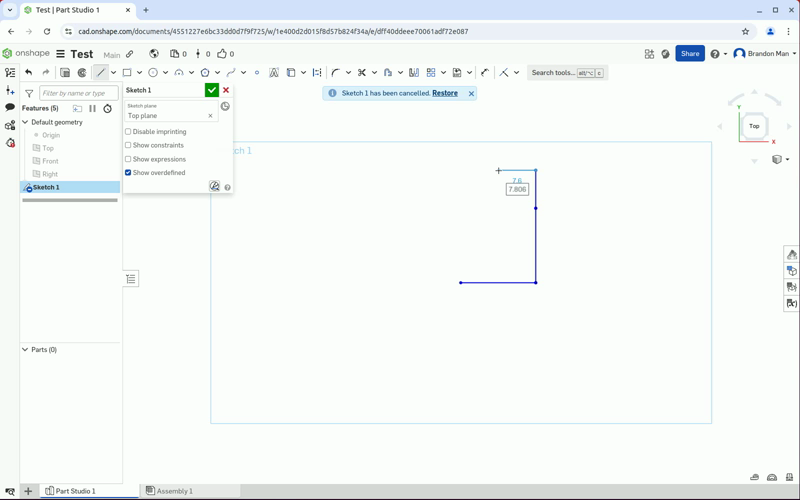
click(498, 170)
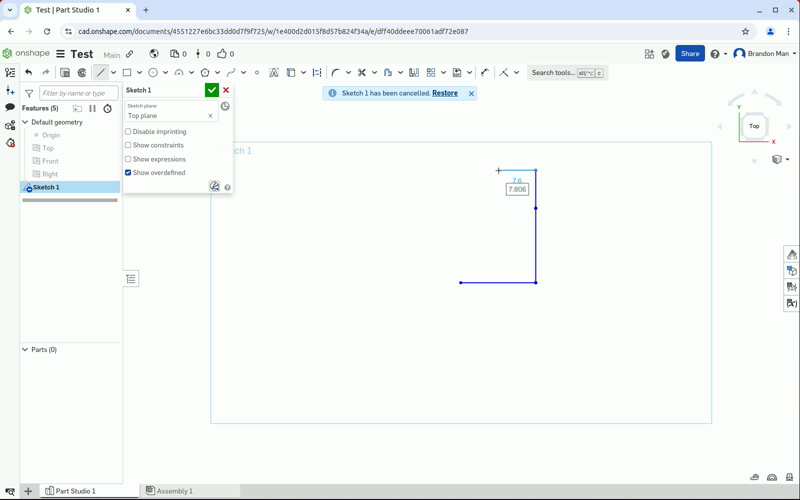
key_up(shift)
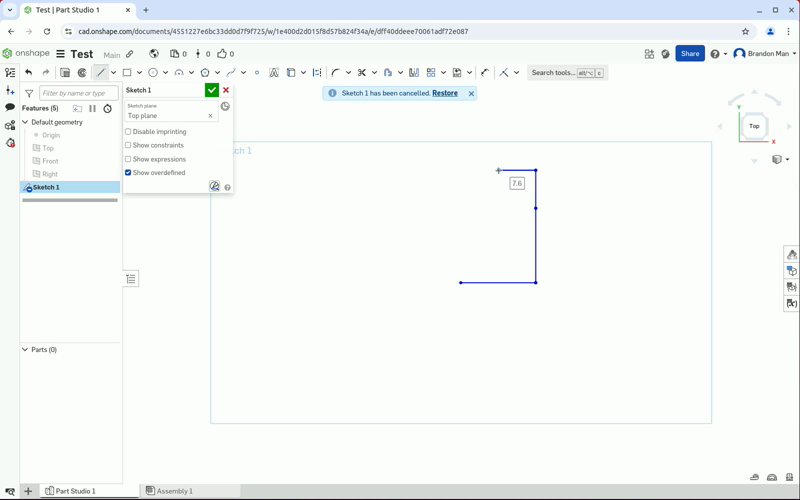
key_down(shift)
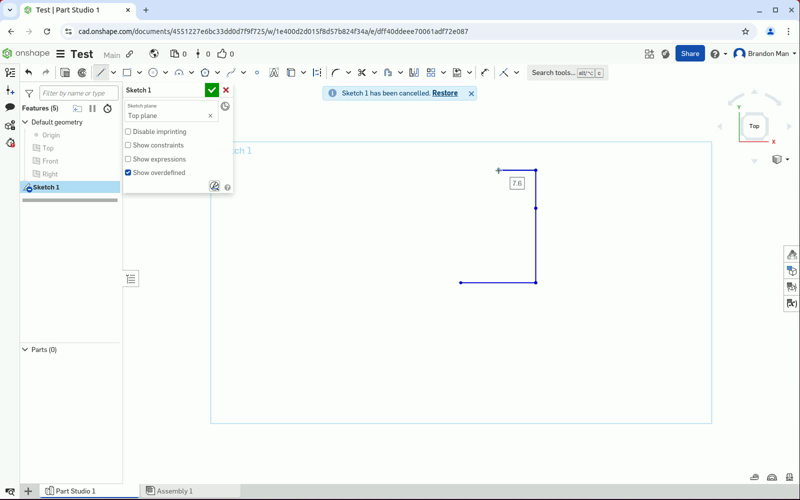
mouse_move(528, 170)
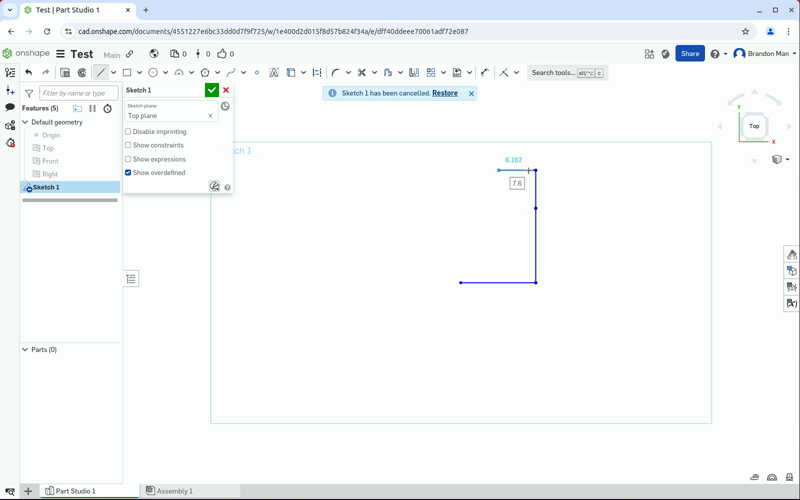
mouse_move(498, 208)
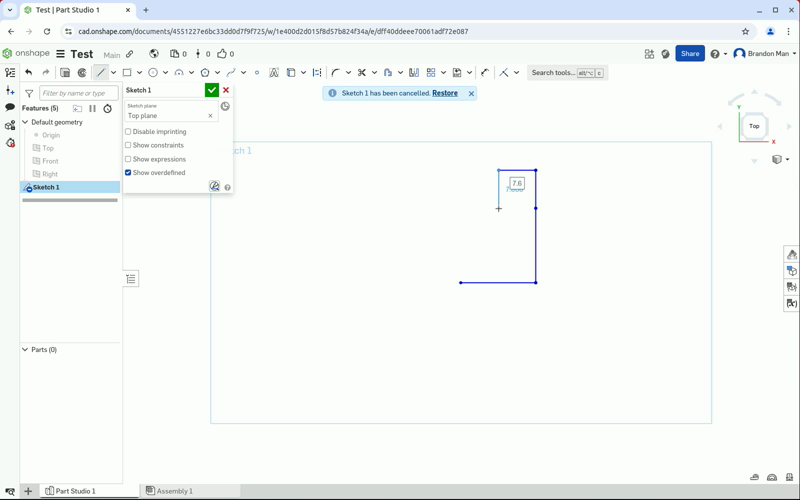
click(498, 208)
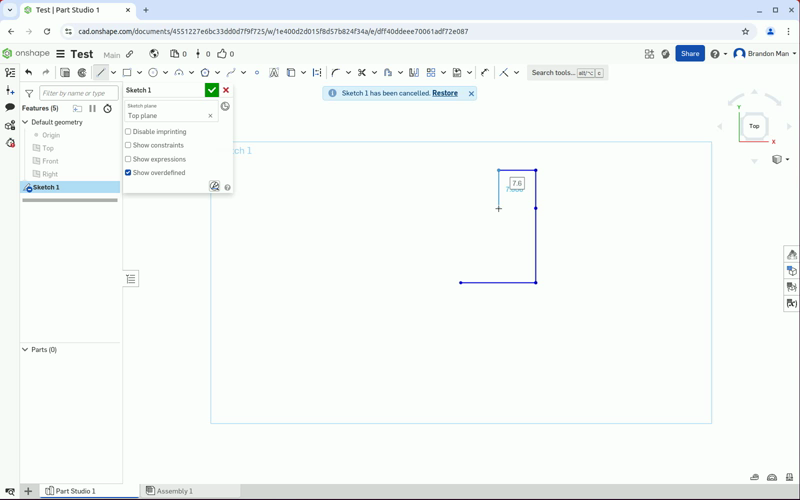
key_up(shift)
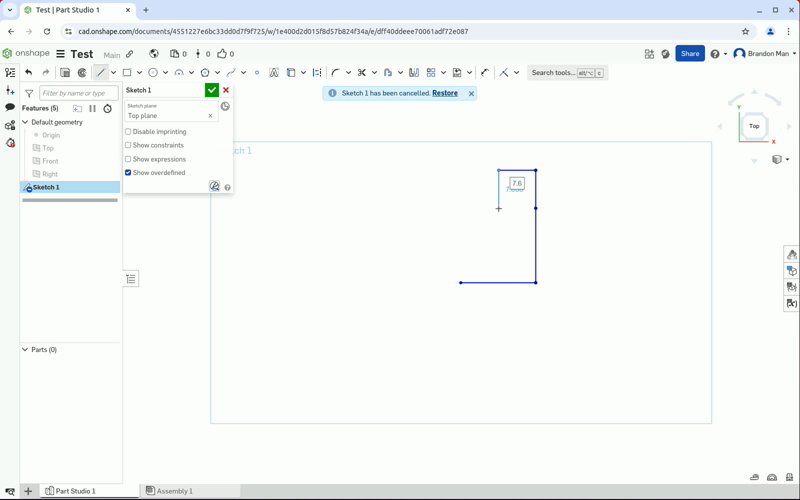
key_down(shift)
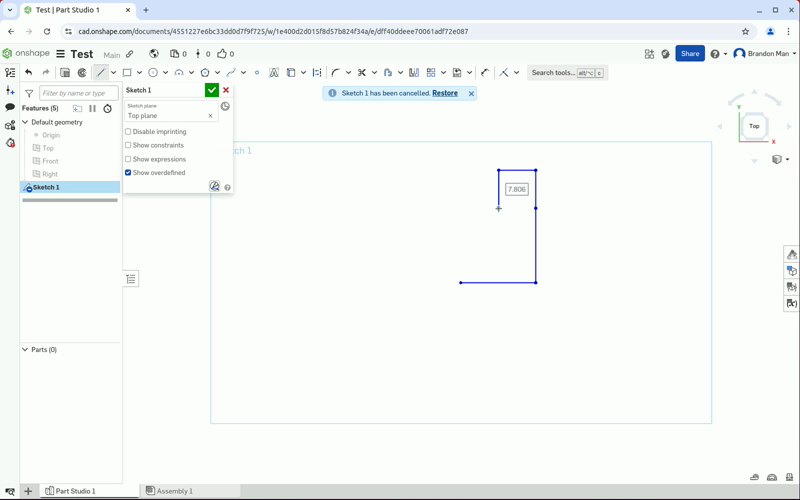
mouse_move(528, 208)
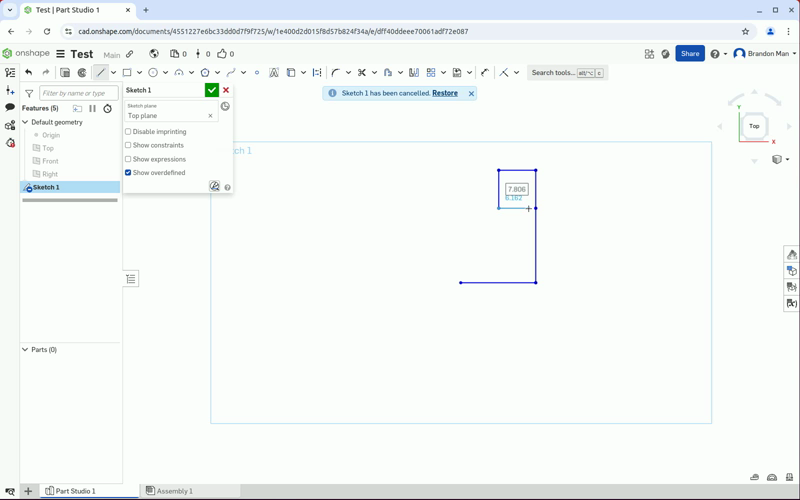
mouse_move(460, 208)
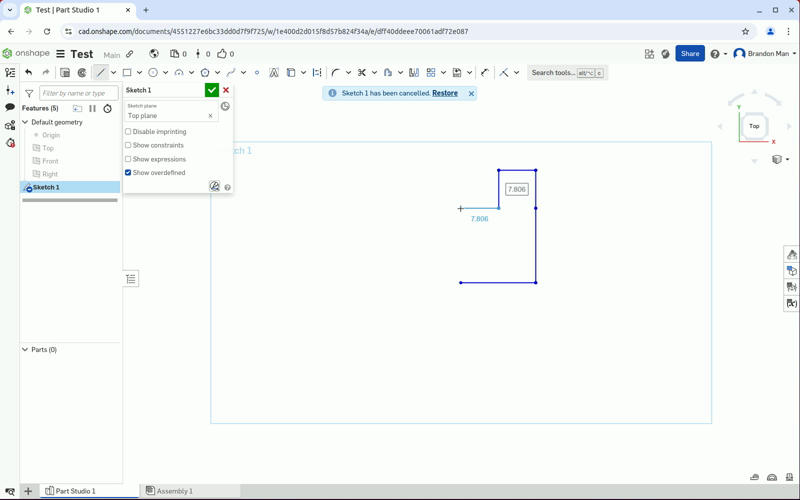
click(460, 208)
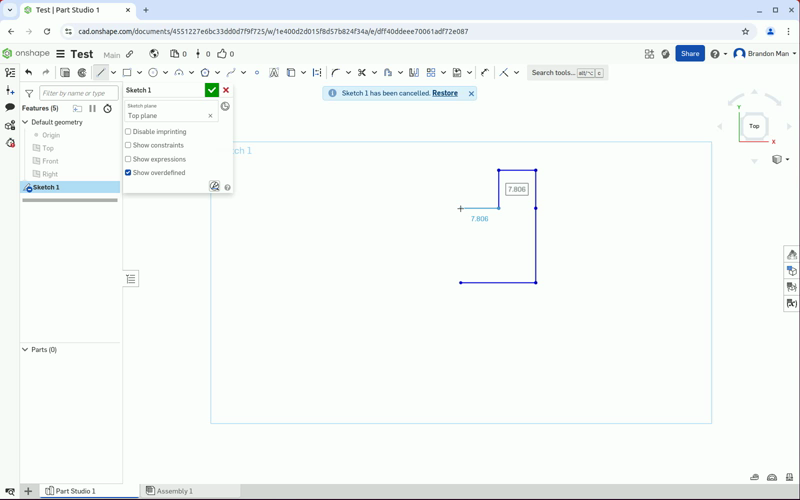
key_up(shift)
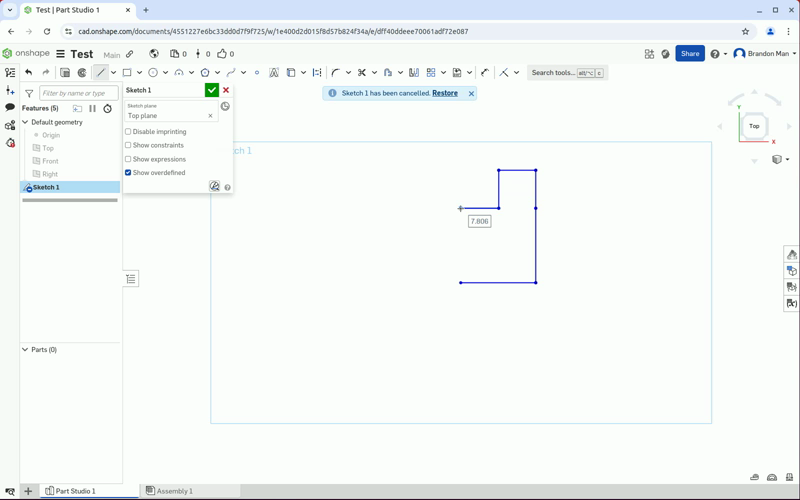
key_down(shift)
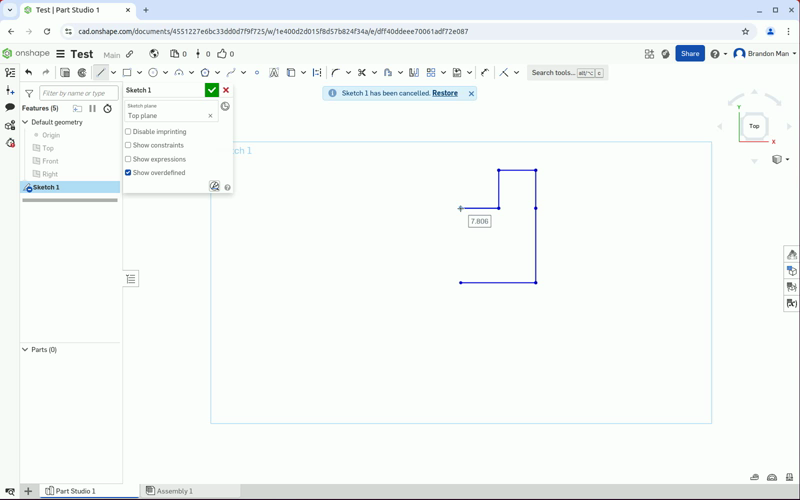
mouse_move(460, 282)
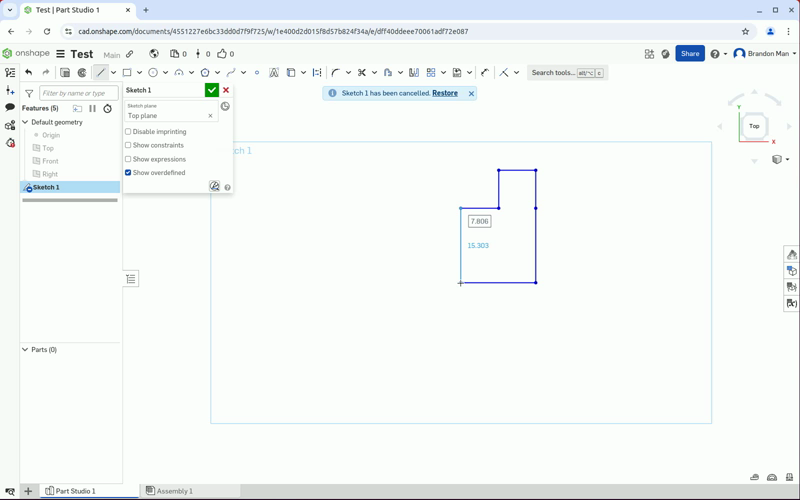
key_up(shift)
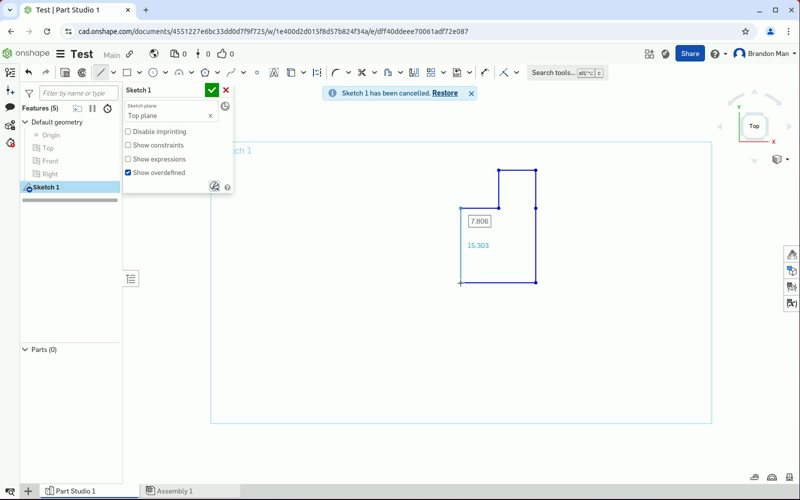
click(460, 282)
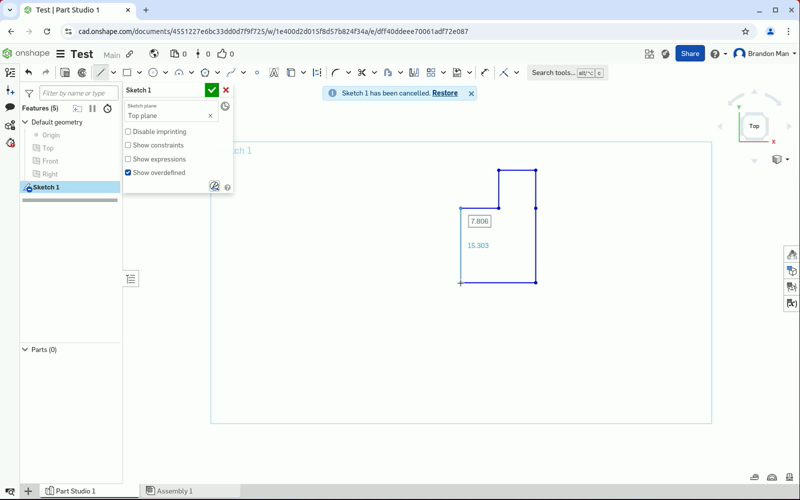
key(esc)
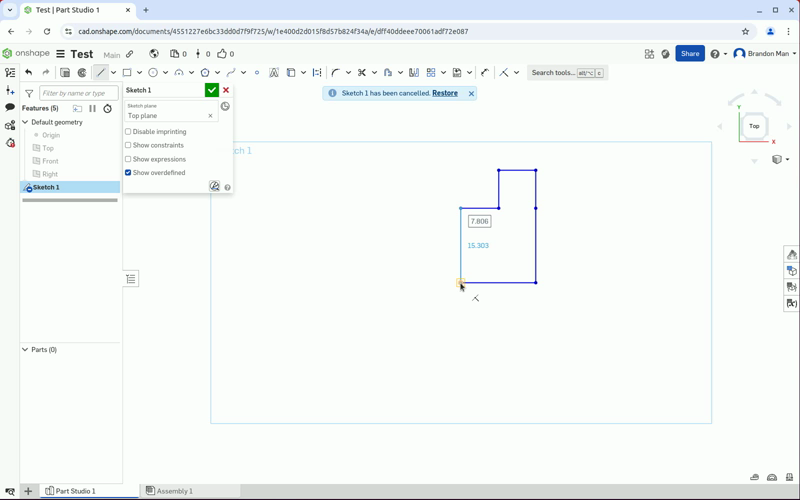
mouse_move(517, 175)
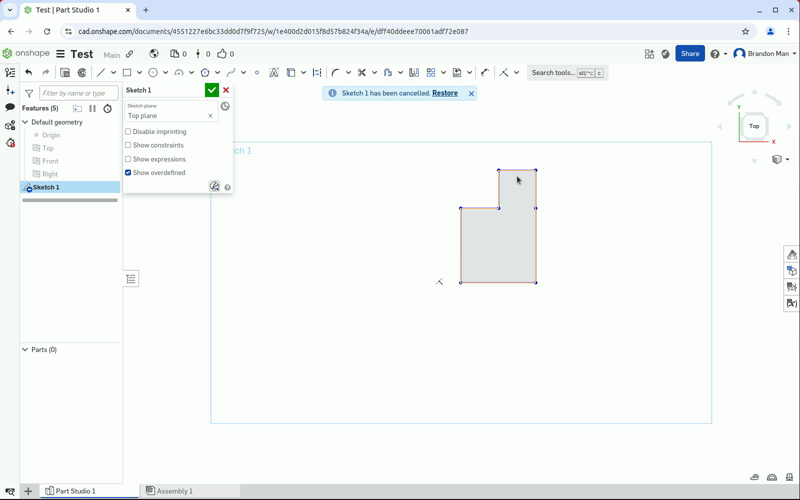
click(517, 175)
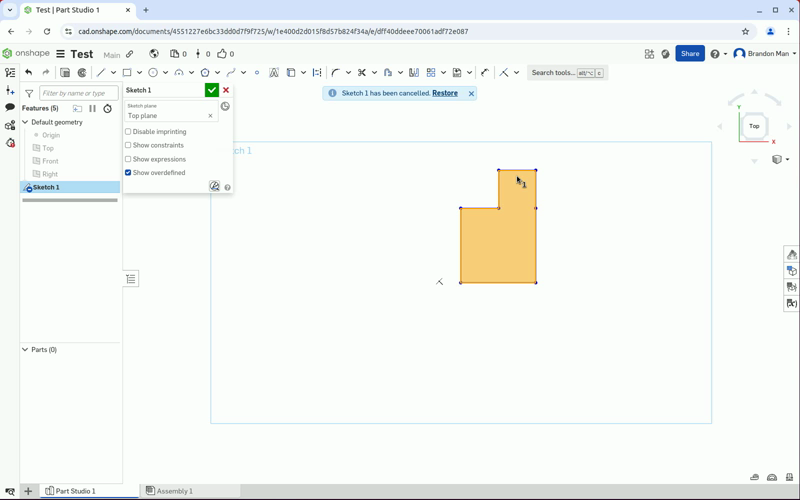
mouse_move(73, 352)
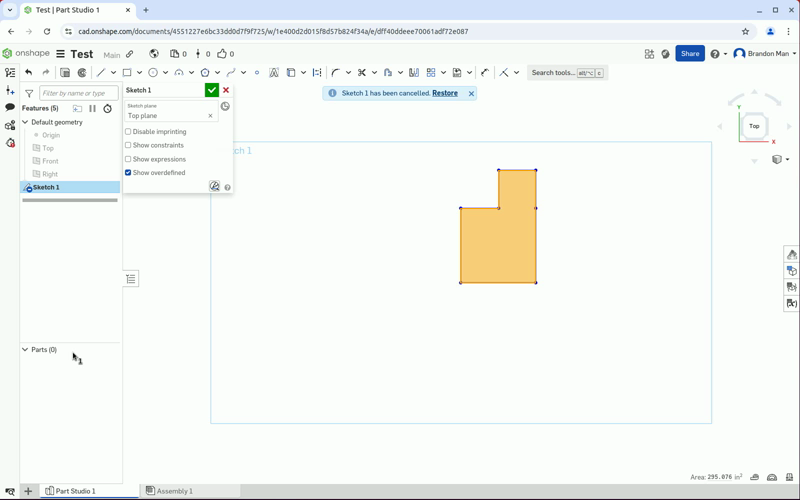
key(shift+y)
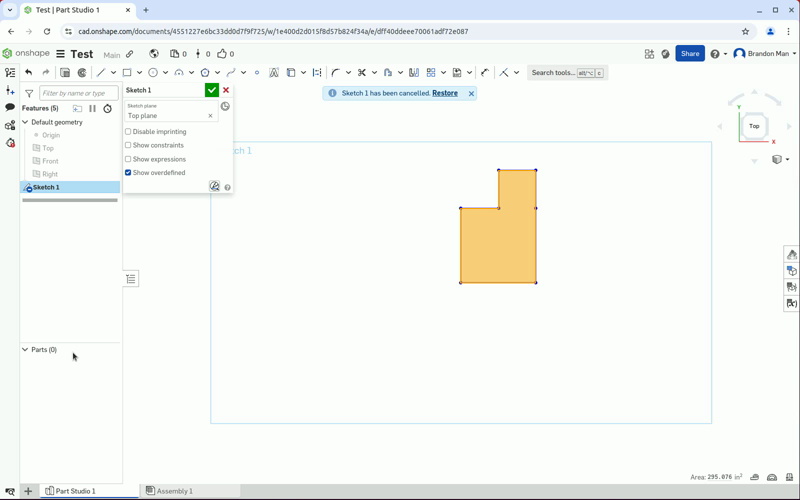
key(shift+e)
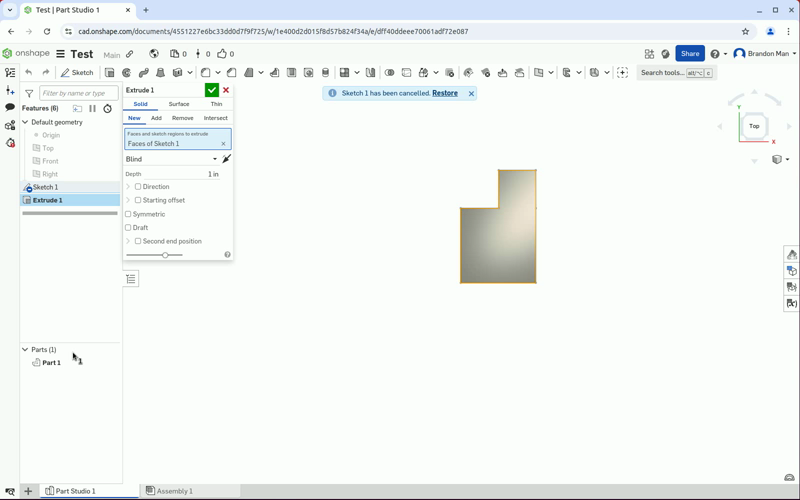
mouse_move(143, 106)
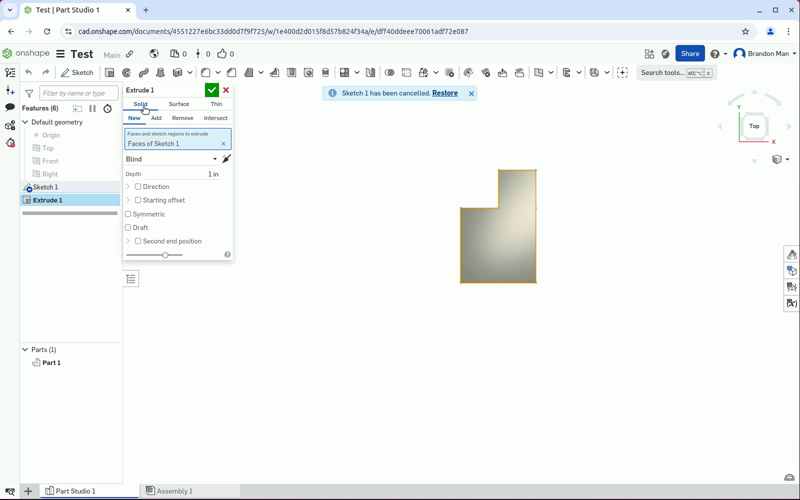
click(143, 106)
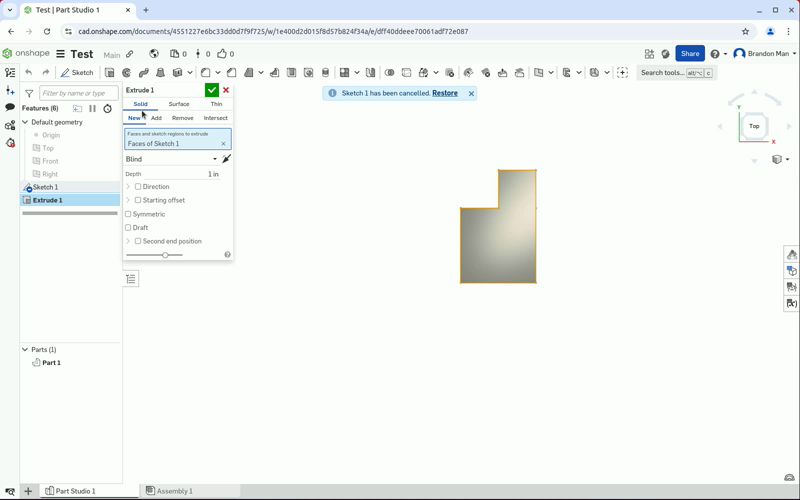
mouse_move(137, 120)
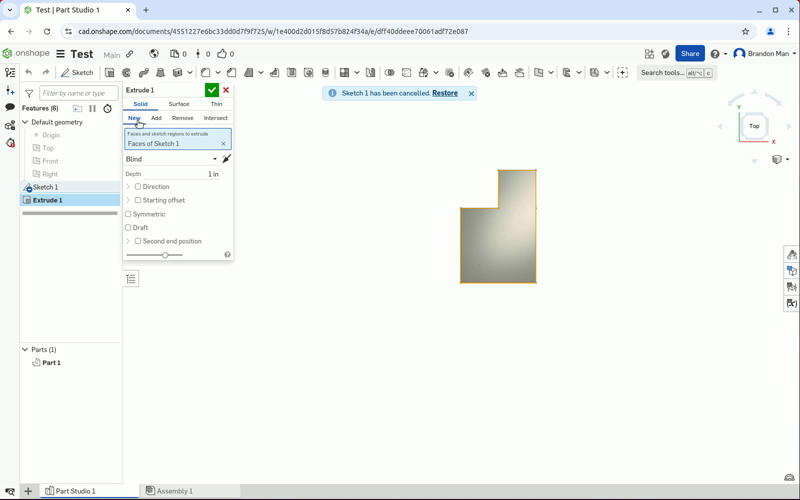
click(137, 120)
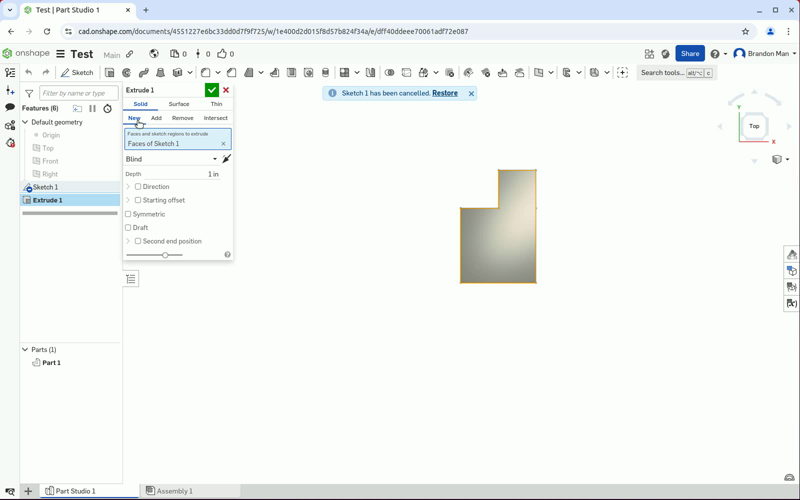
key(tab, 4)
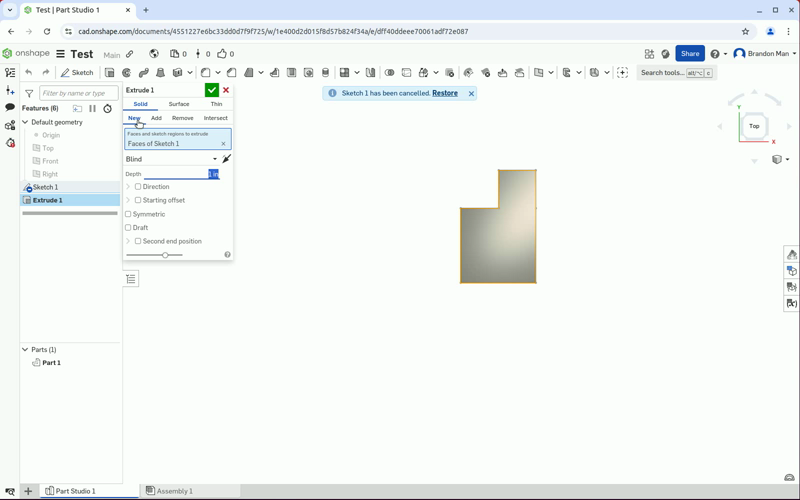
text(7.703)
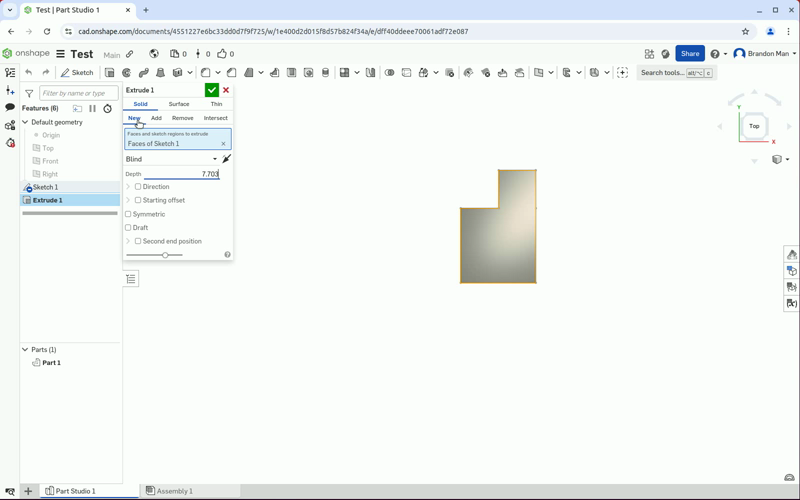
key(enter)
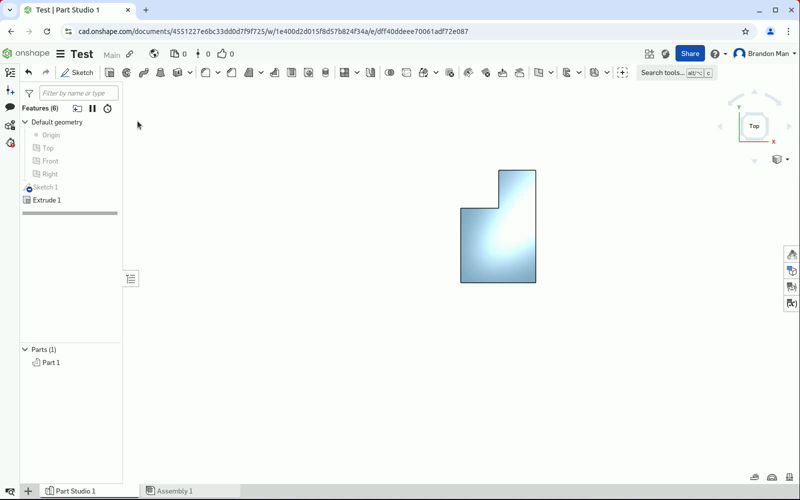
key(shift+h)
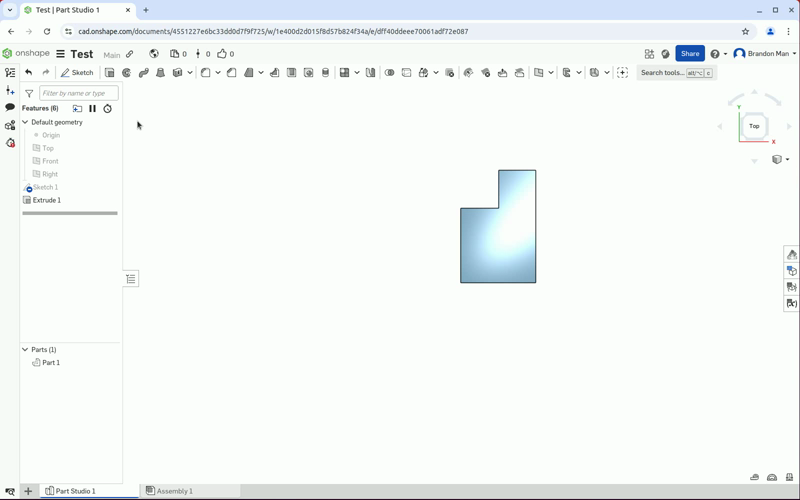
key(shift+h)
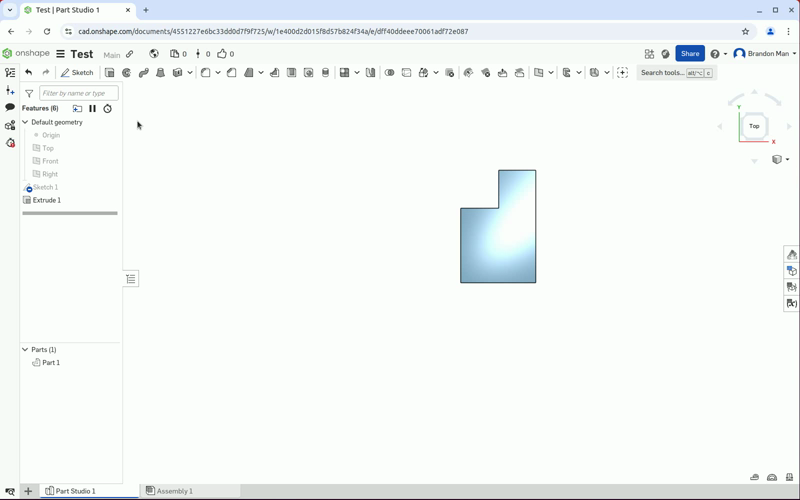
mouse_move(73, 189)
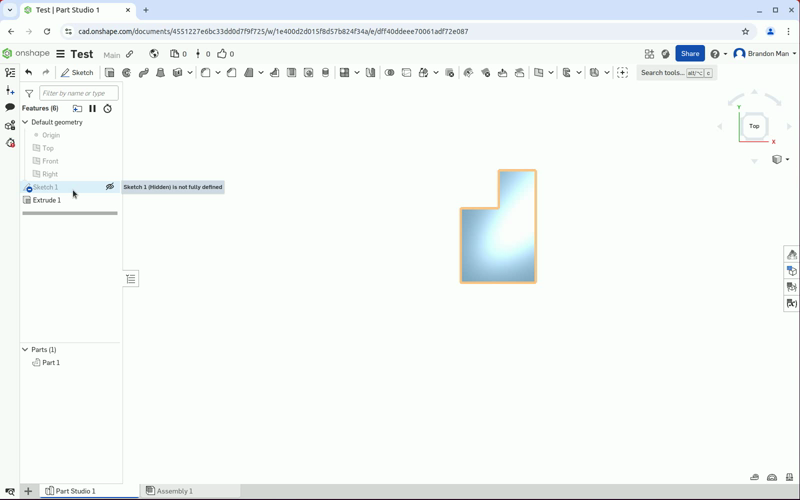
click(73, 189)
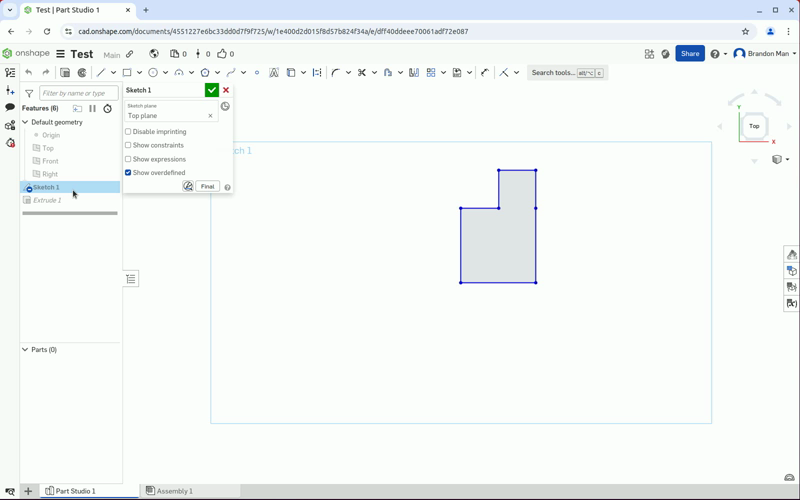
mouse_move(229, 92)
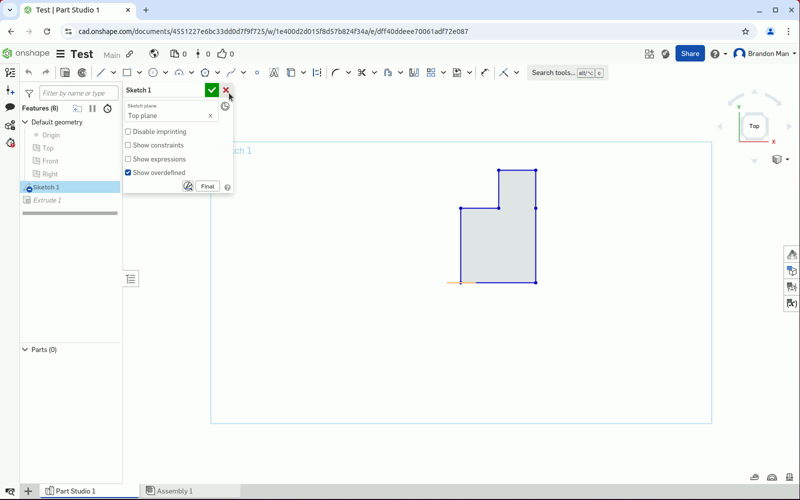
click(229, 92)
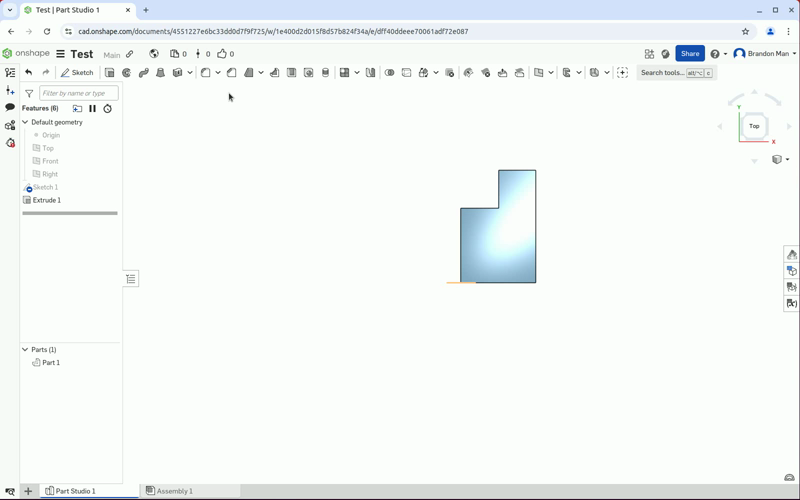
mouse_move(541, 75)
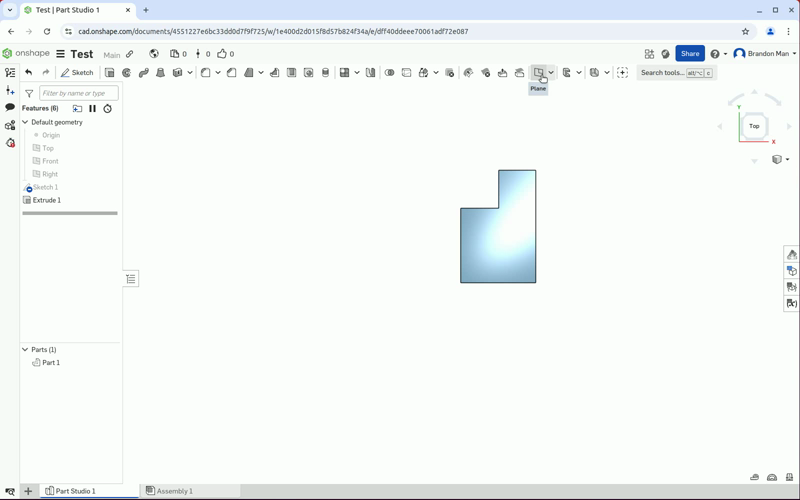
click(541, 75)
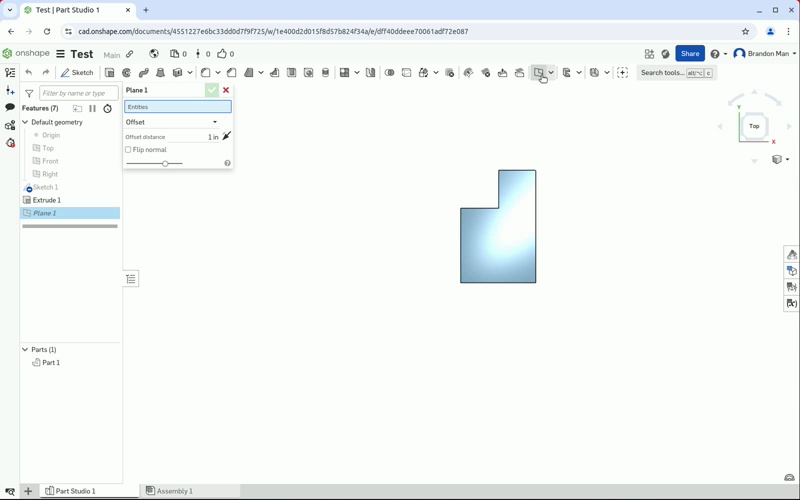
mouse_move(73, 150)
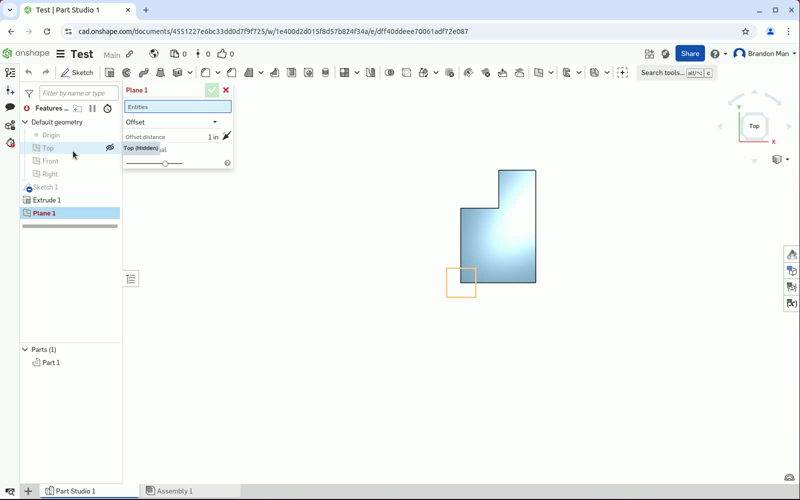
click(73, 150)
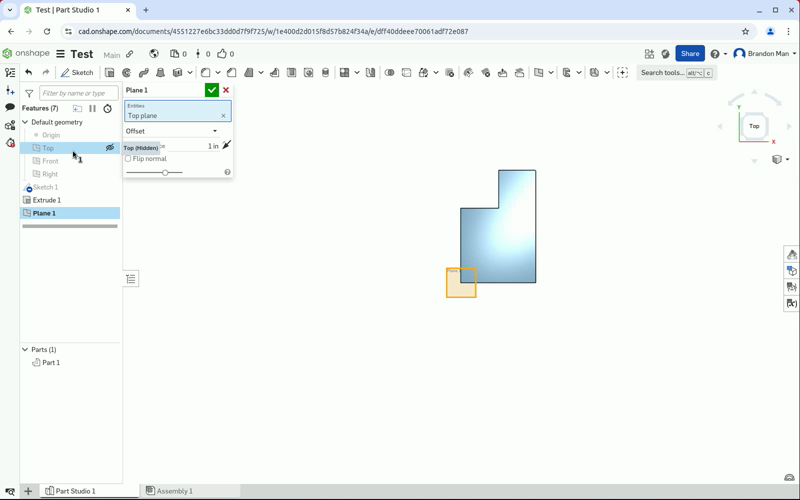
key(tab, 2)
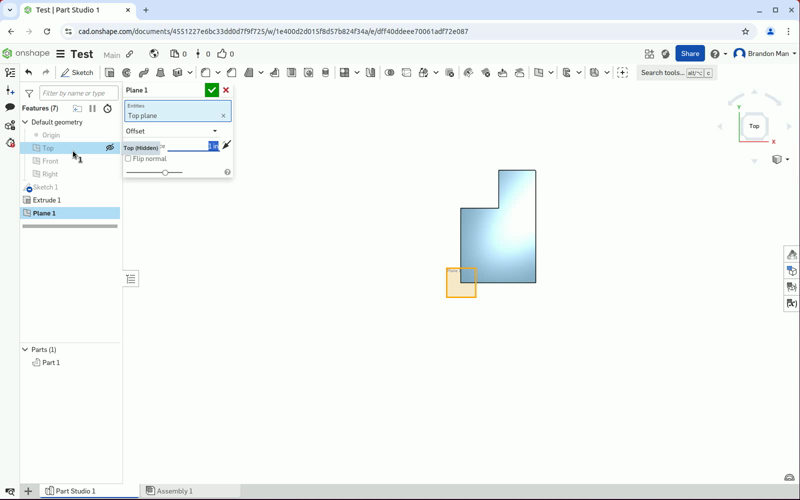
text(7.703)
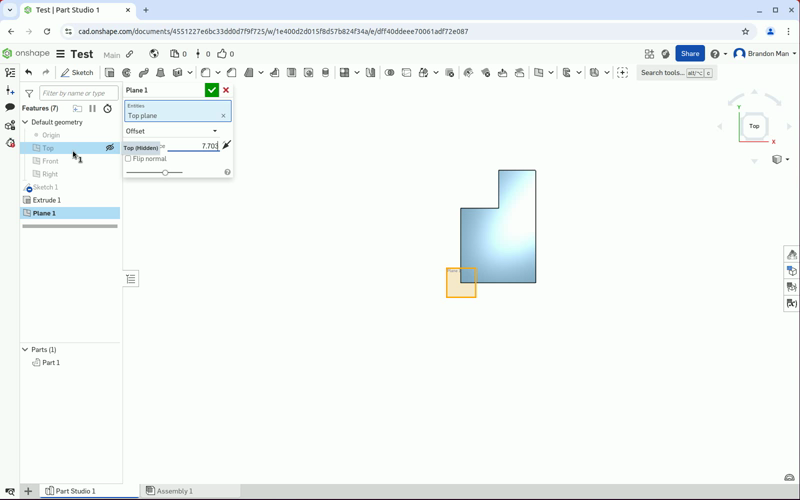
key(enter, 2)
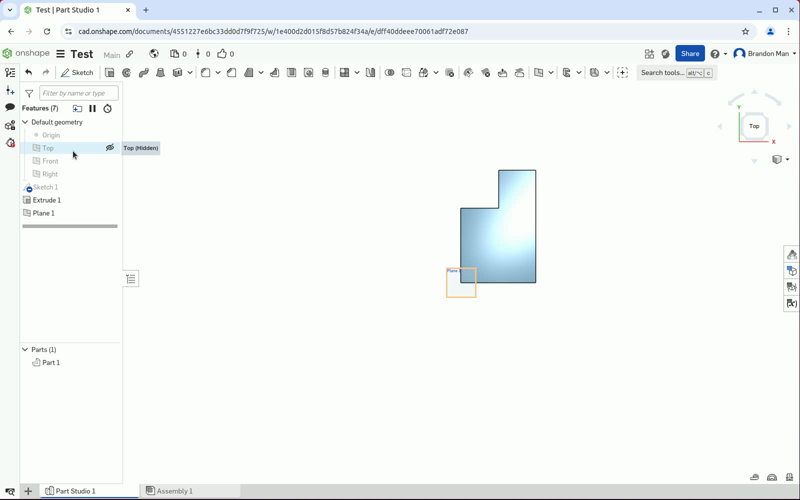
key(shift+s)
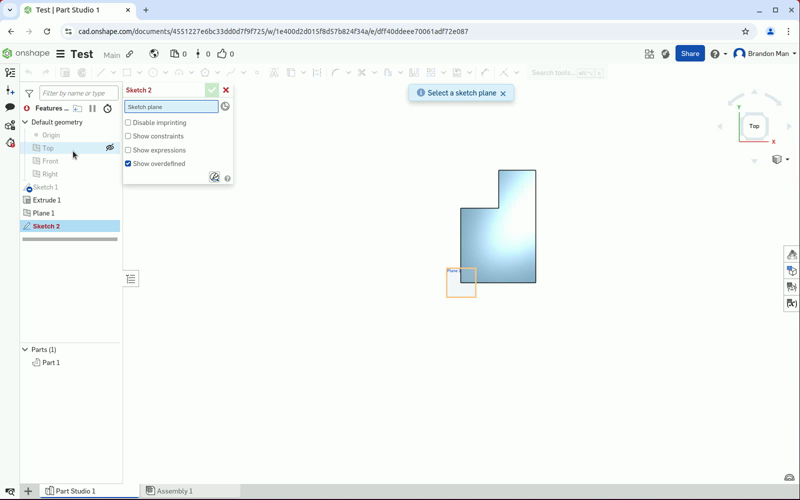
mouse_move(73, 215)
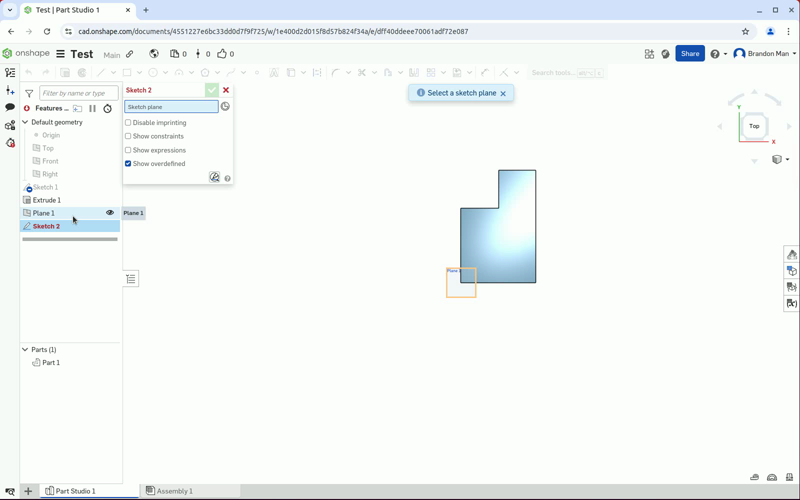
click(73, 215)
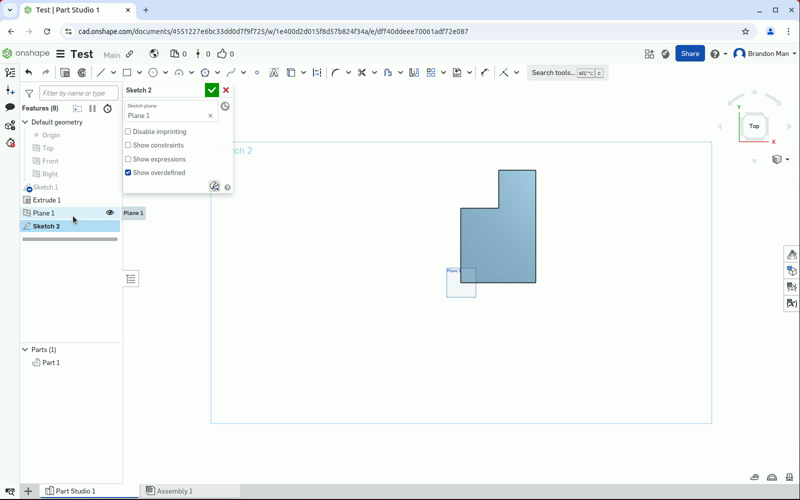
mouse_move(73, 352)
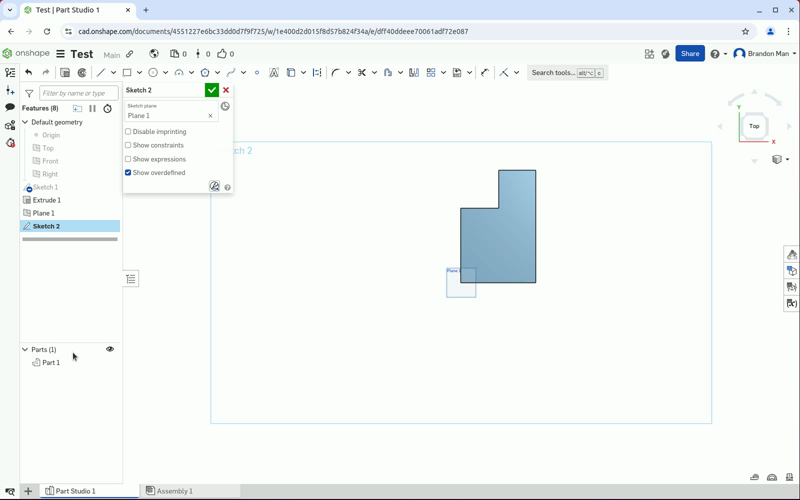
key(y)
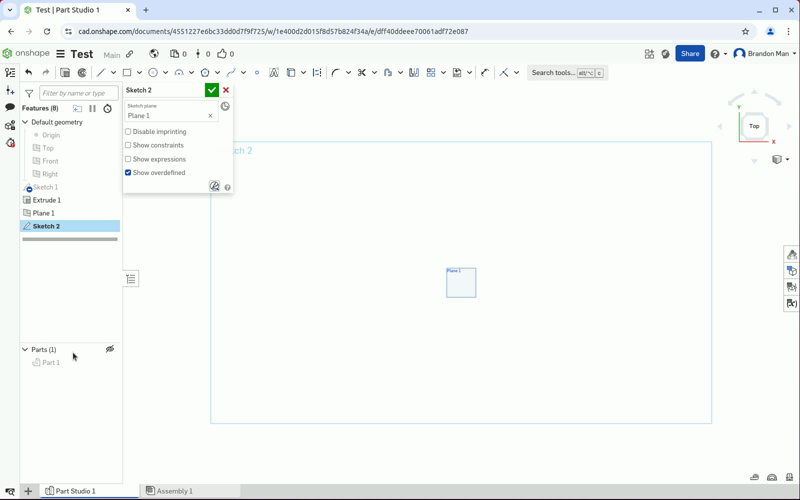
key(l)
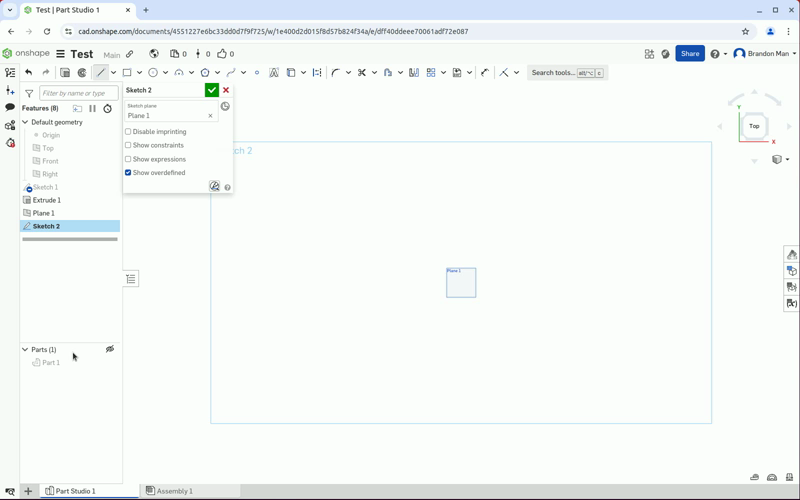
key_down(shift)
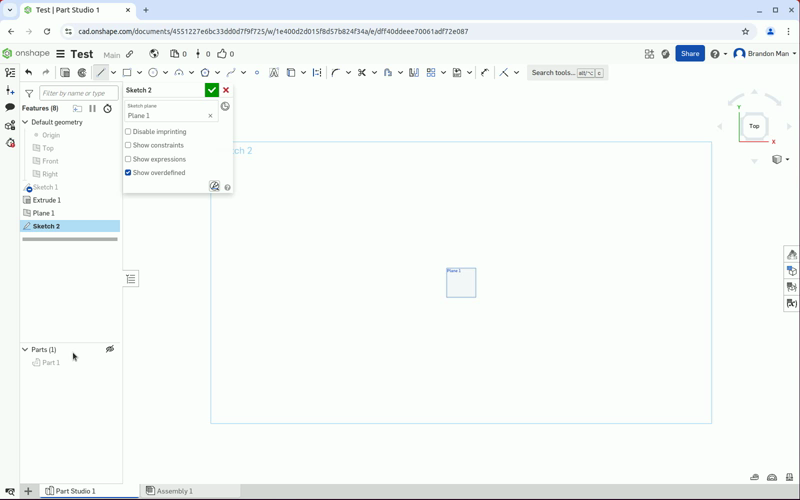
mouse_move(498, 207)
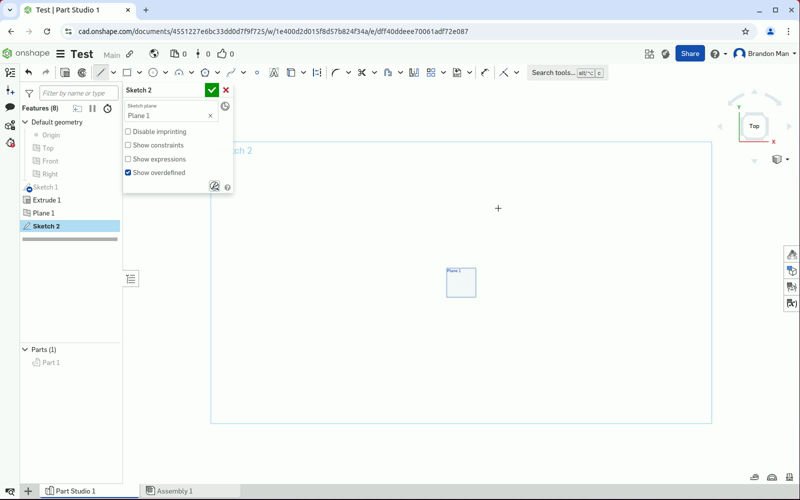
click(498, 207)
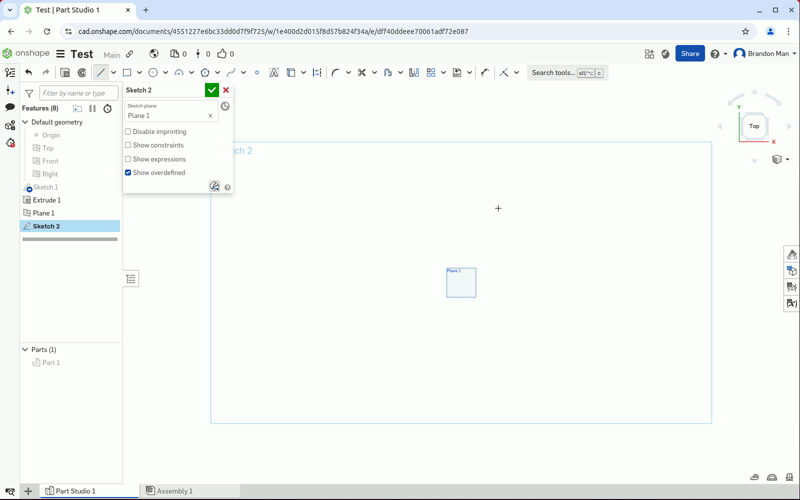
key_up(shift)
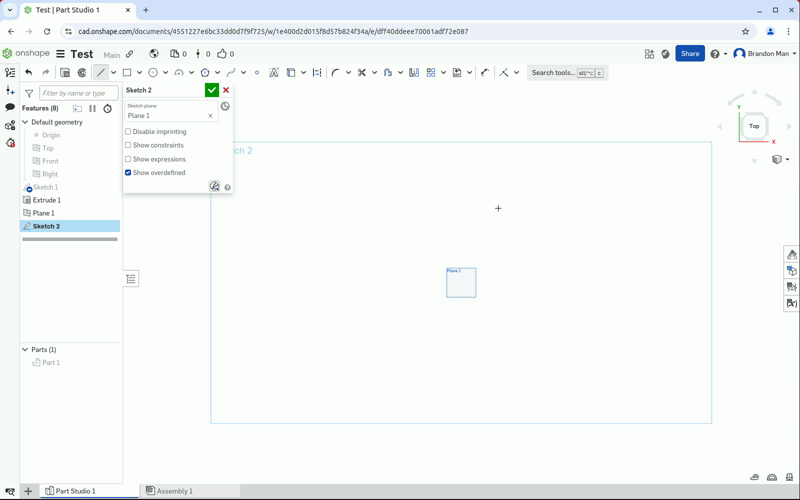
key_down(shift)
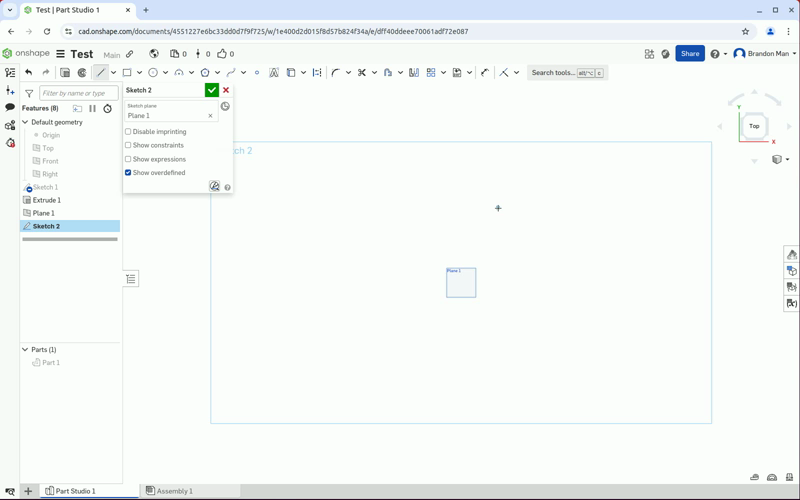
mouse_move(528, 207)
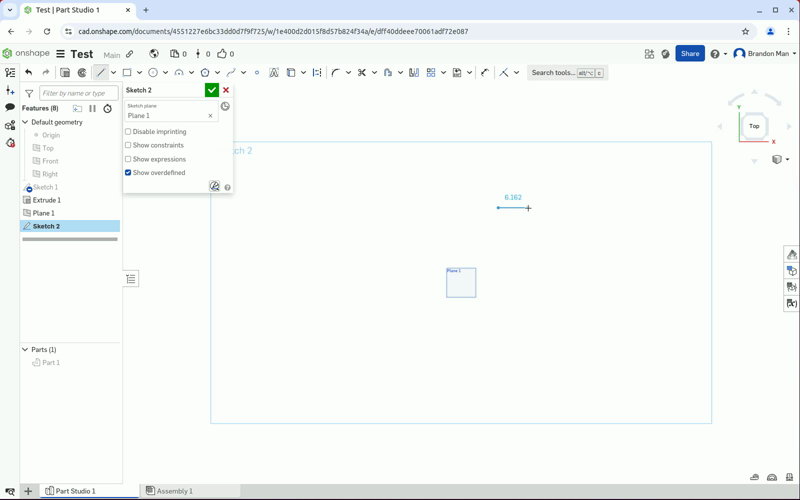
mouse_move(536, 207)
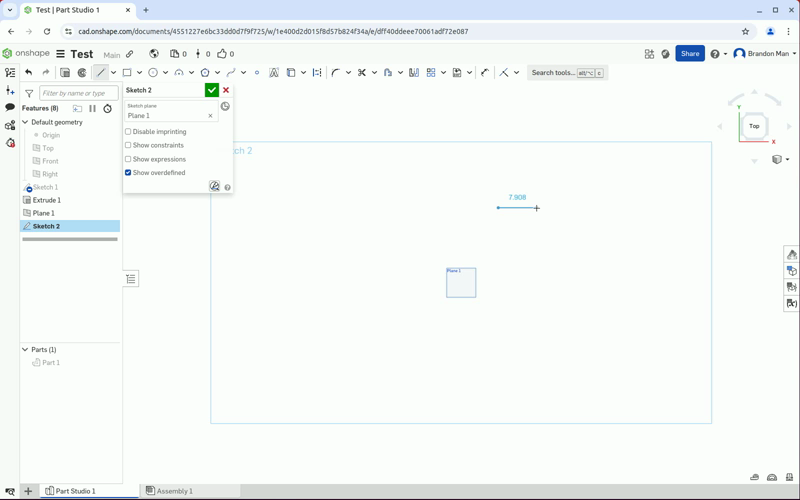
click(536, 207)
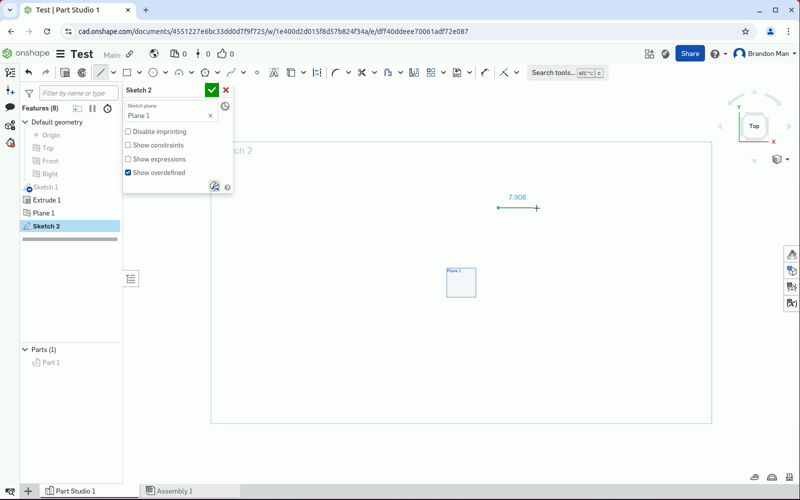
key_up(shift)
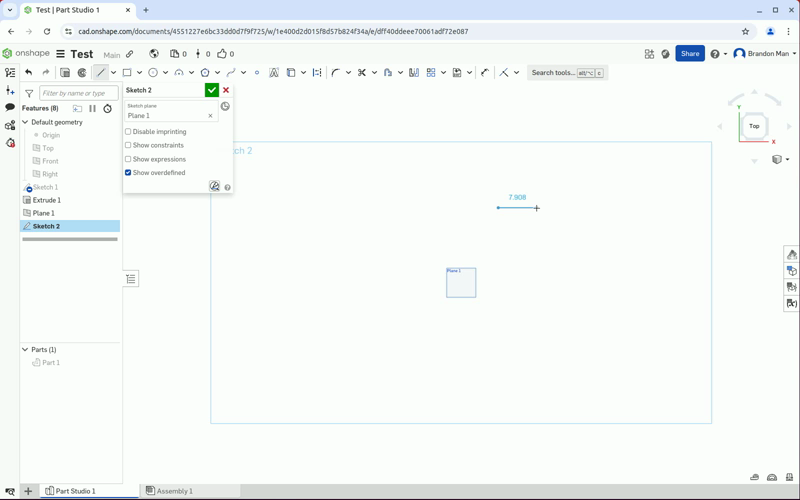
key_down(shift)
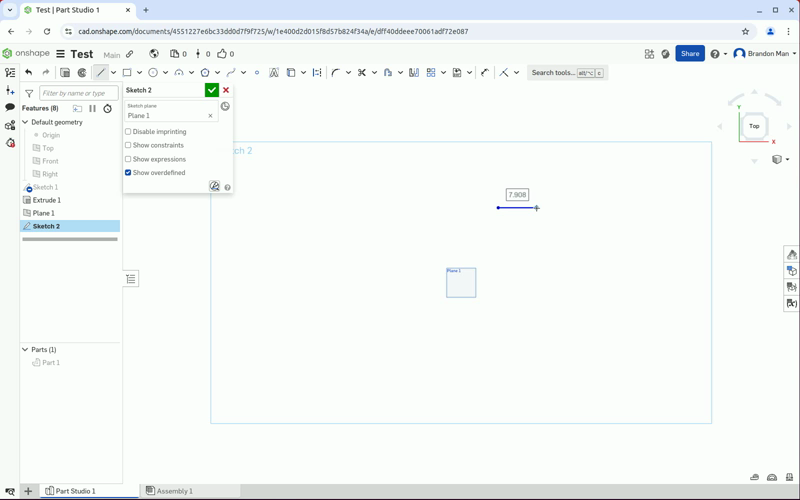
mouse_move(566, 207)
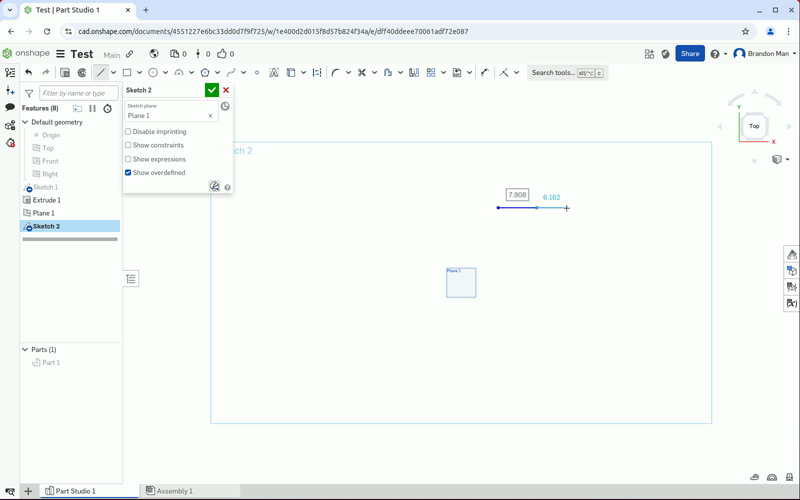
mouse_move(536, 169)
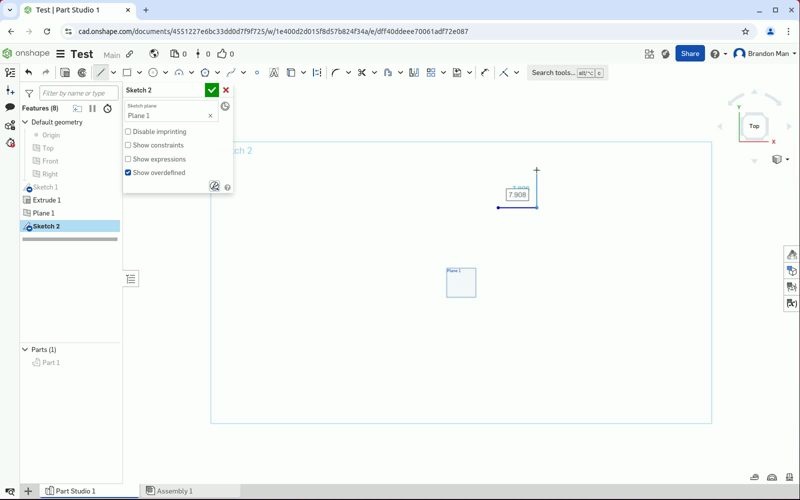
click(536, 169)
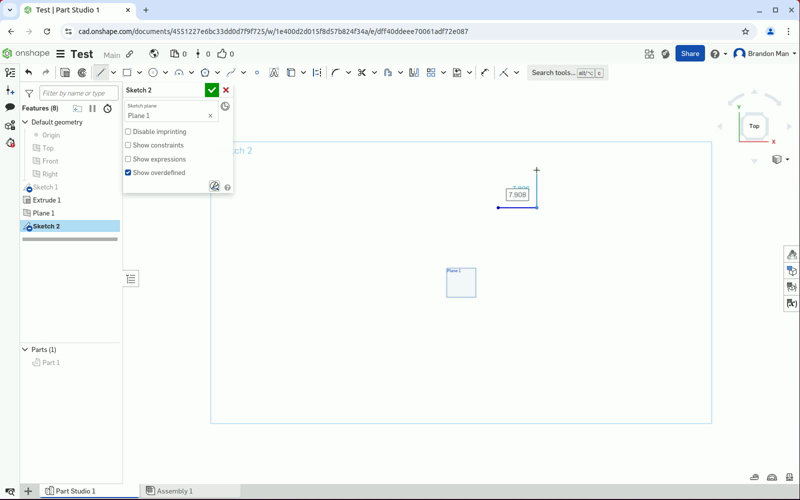
key_up(shift)
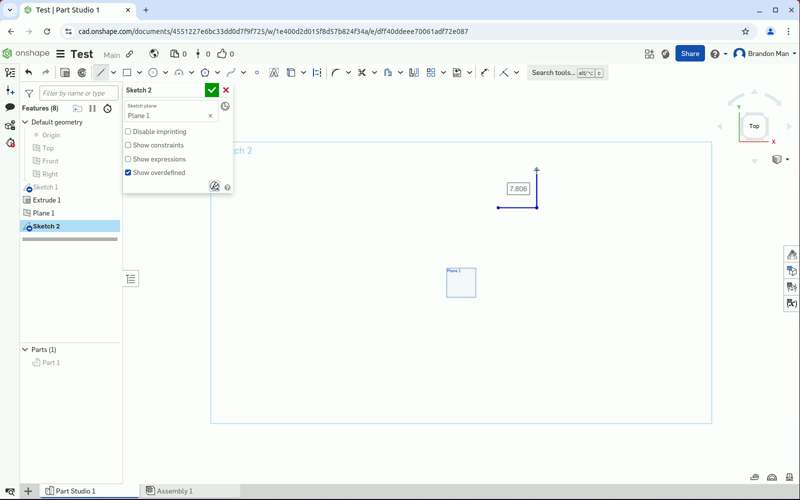
key_down(shift)
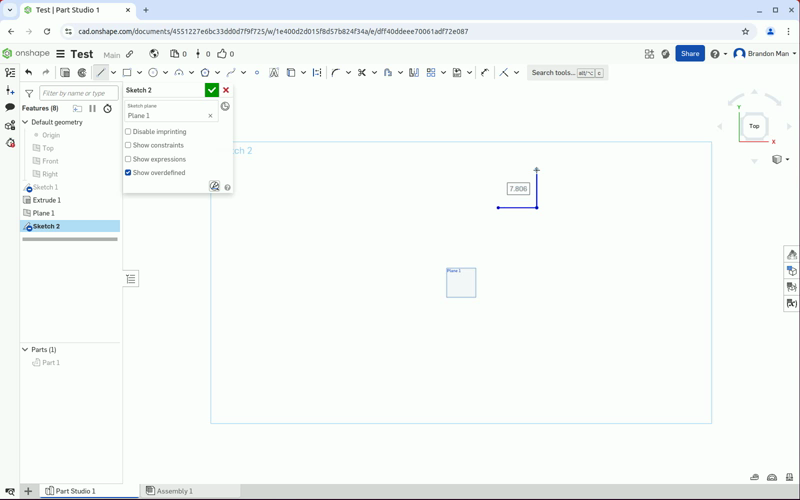
mouse_move(566, 169)
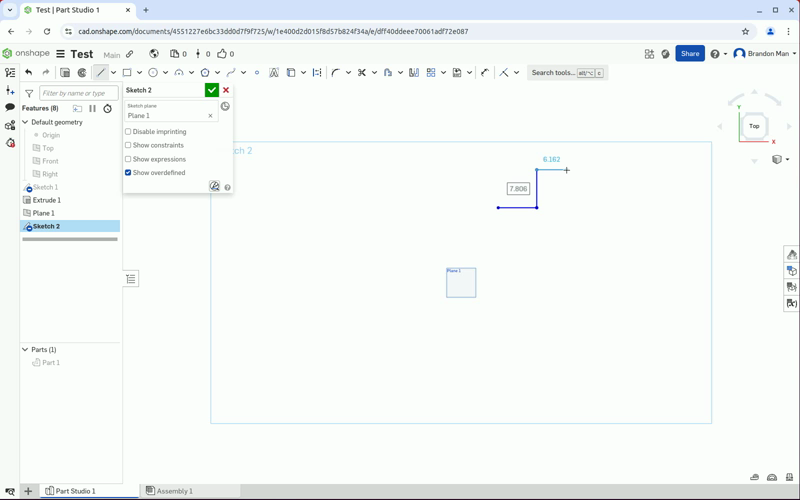
mouse_move(498, 169)
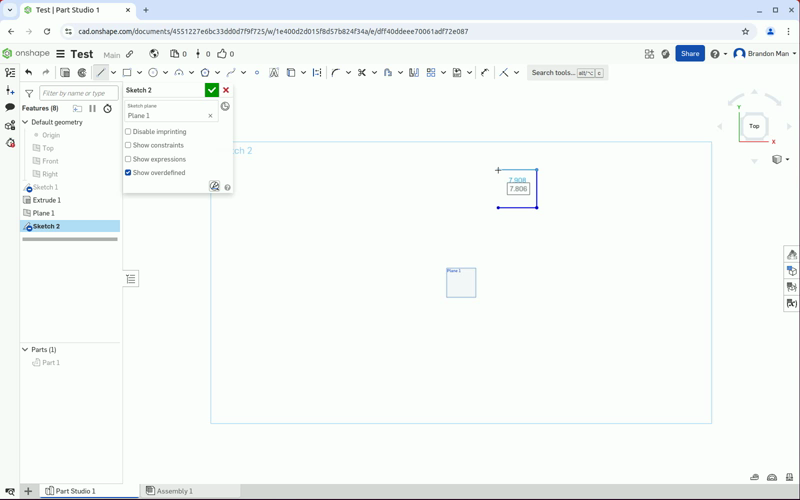
click(498, 169)
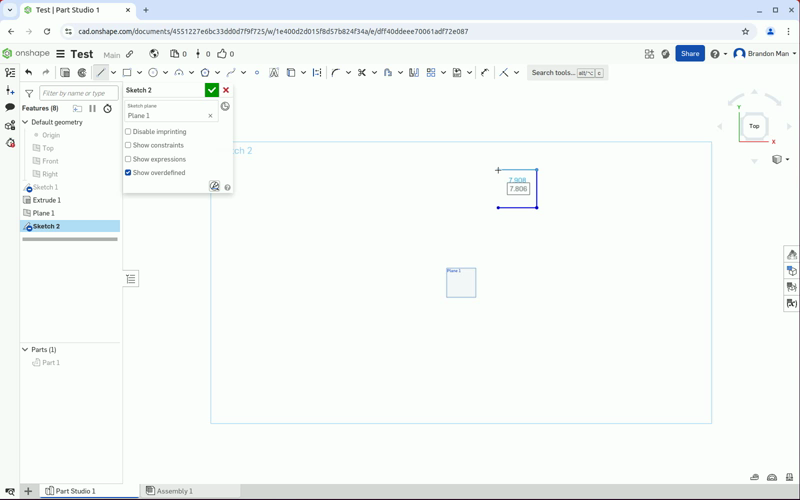
key_up(shift)
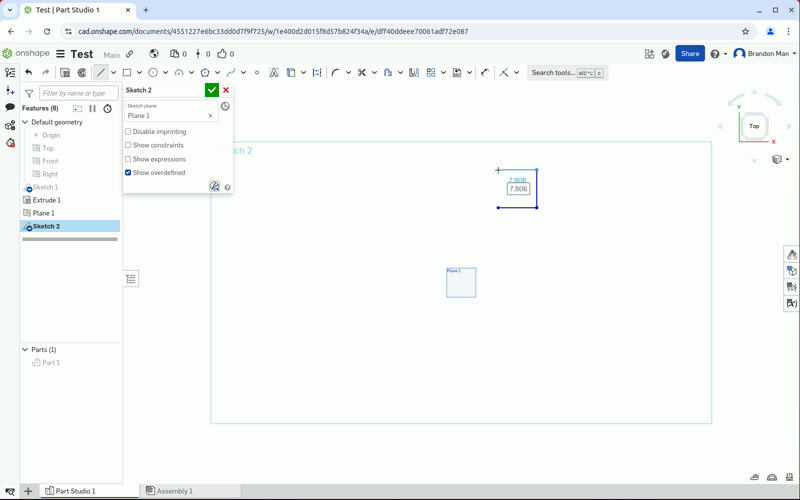
mouse_move(528, 169)
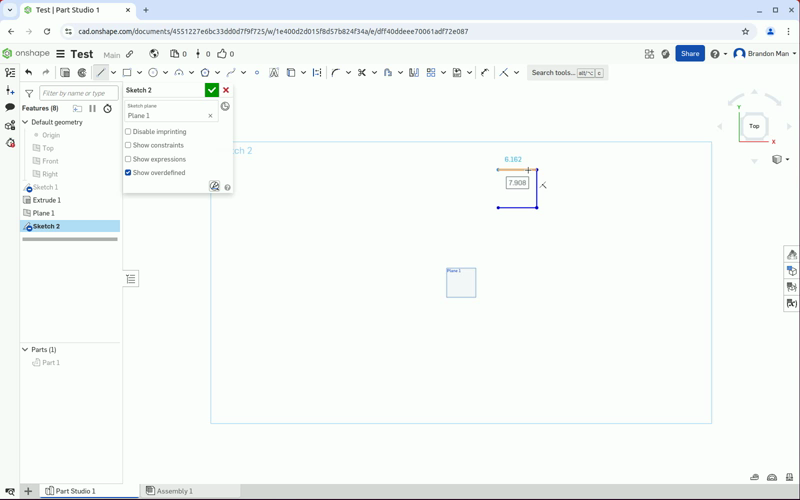
key_down(shift)
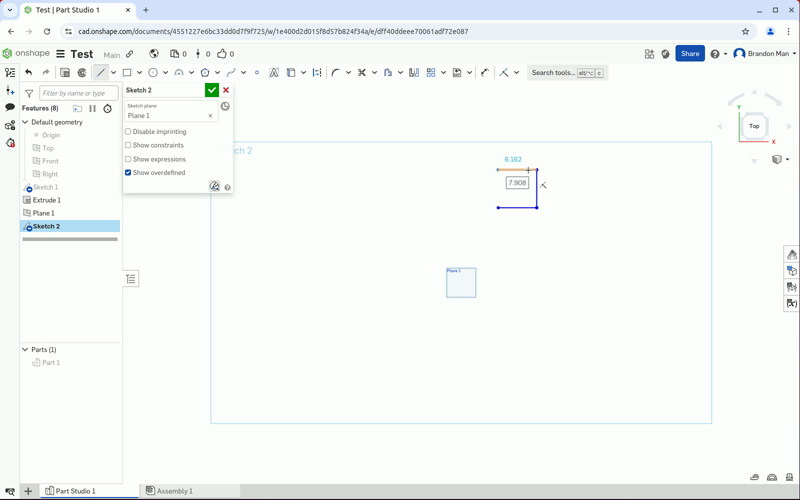
mouse_move(498, 207)
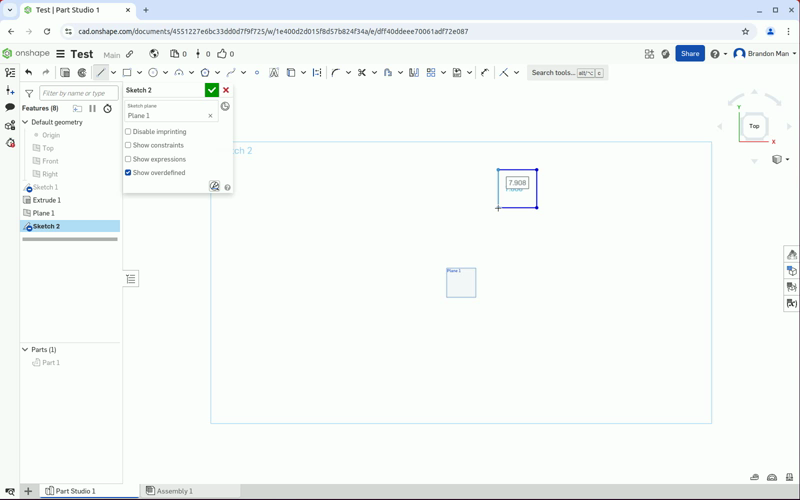
key_up(shift)
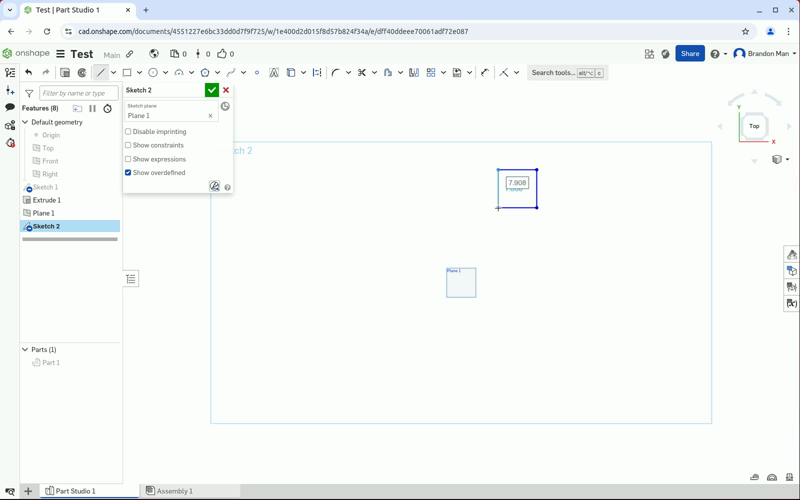
click(498, 207)
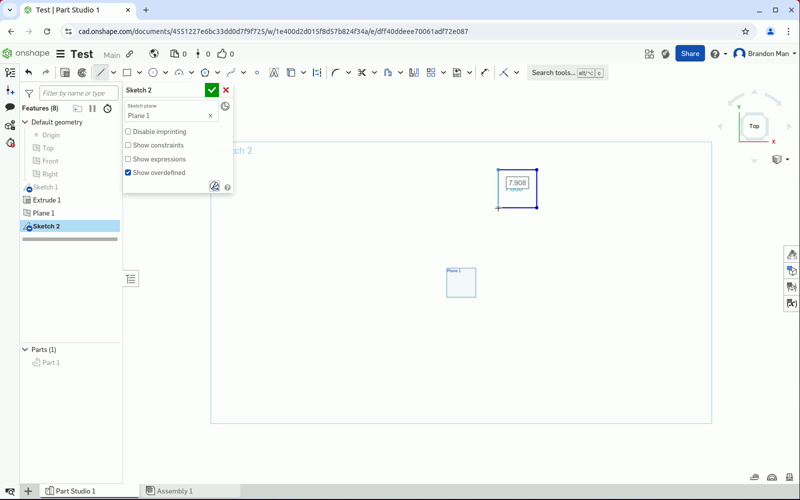
key(esc)
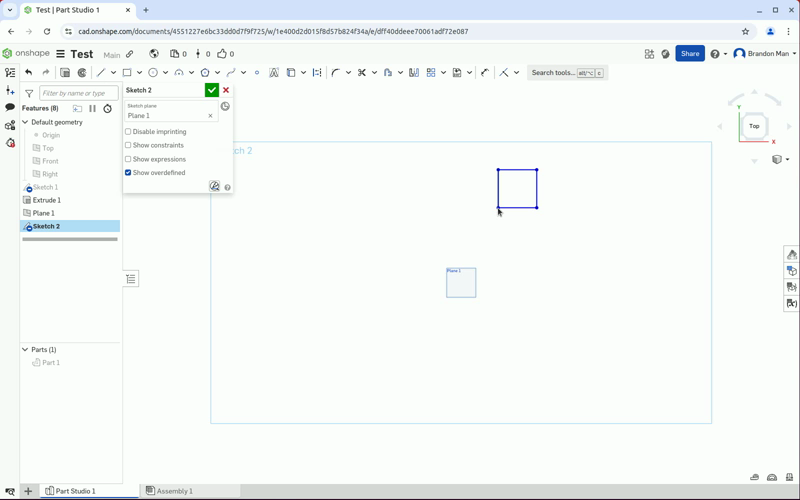
mouse_move(512, 171)
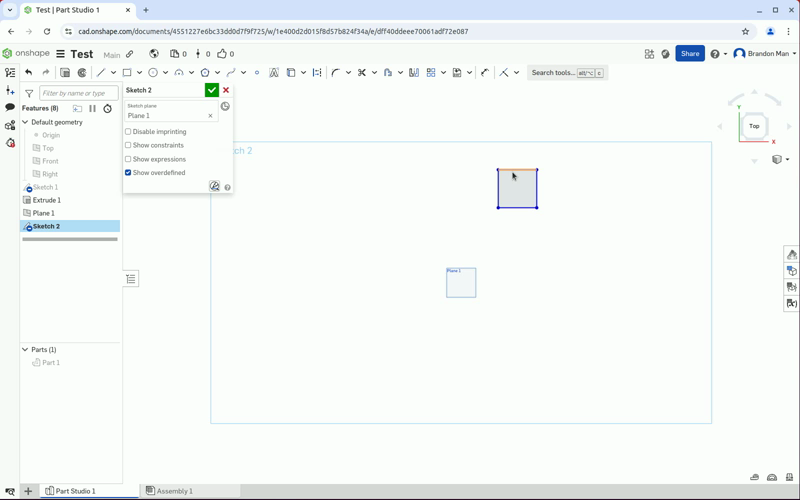
scroll(6)
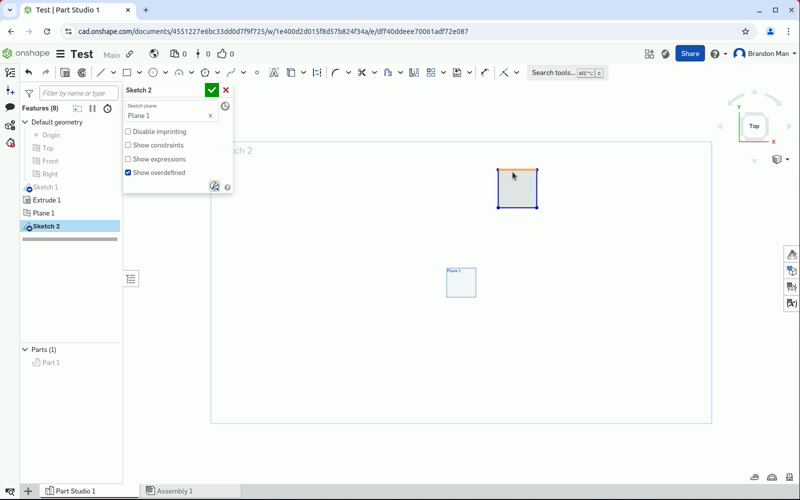
scroll(6)
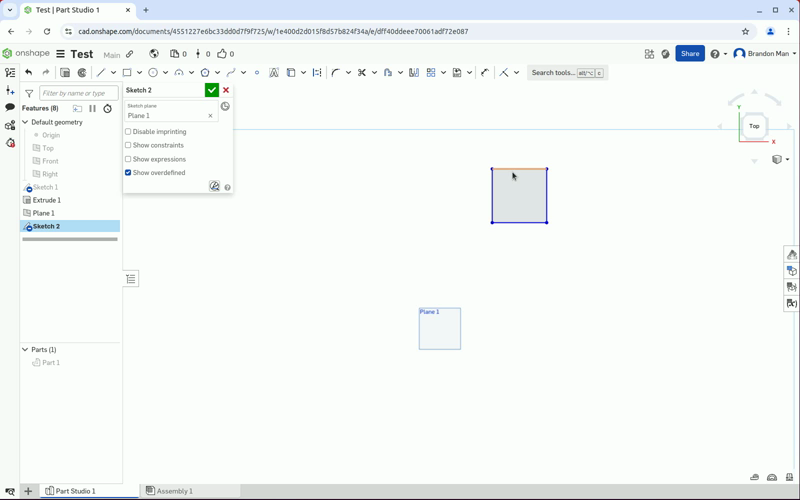
scroll(6)
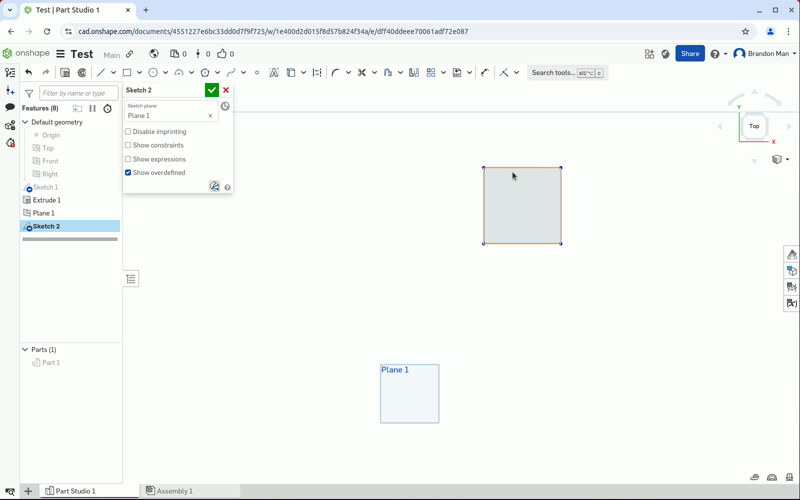
scroll(6)
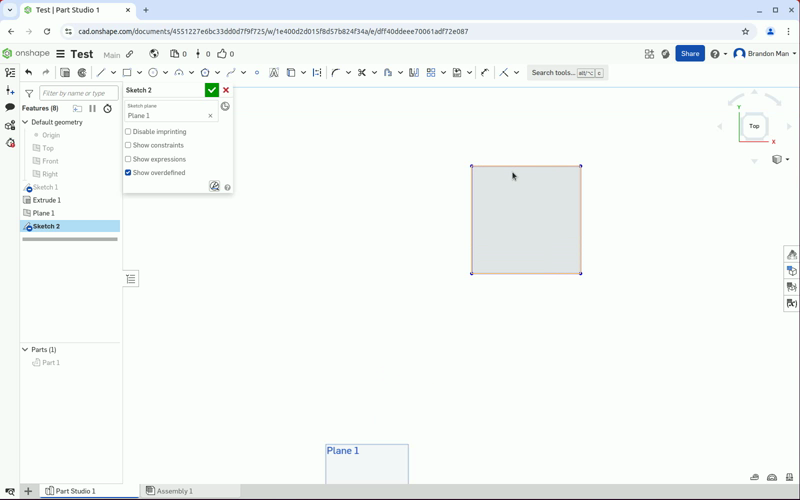
scroll(6)
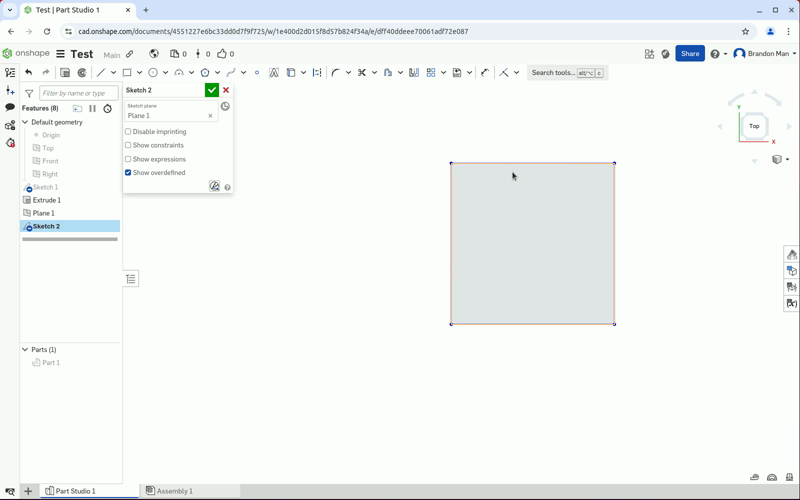
scroll(6)
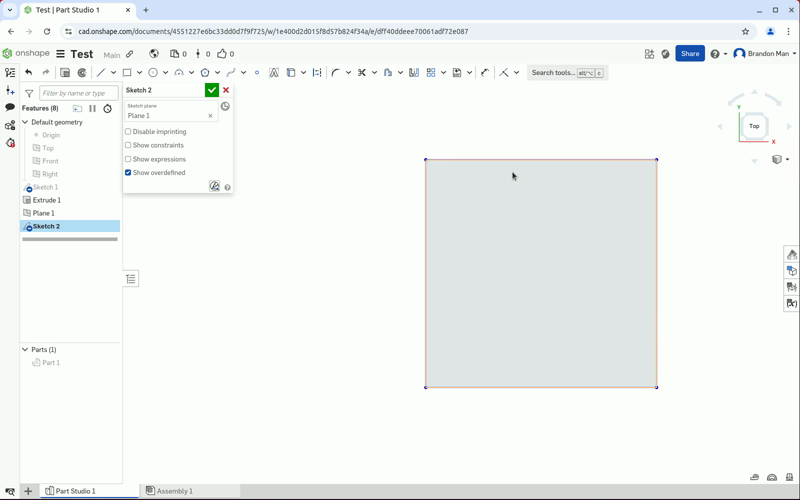
scroll(6)
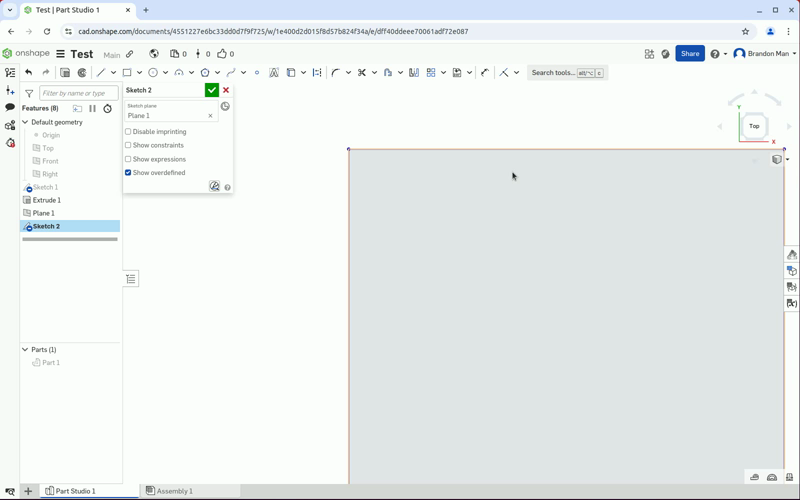
click(512, 171)
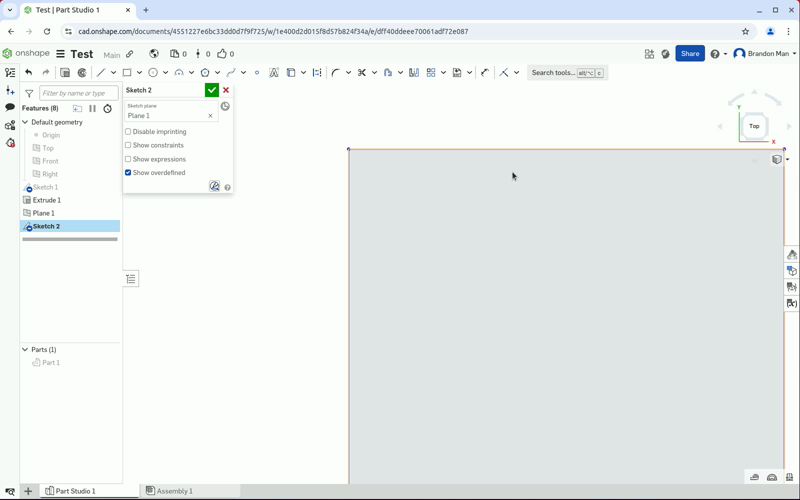
scroll(-6)
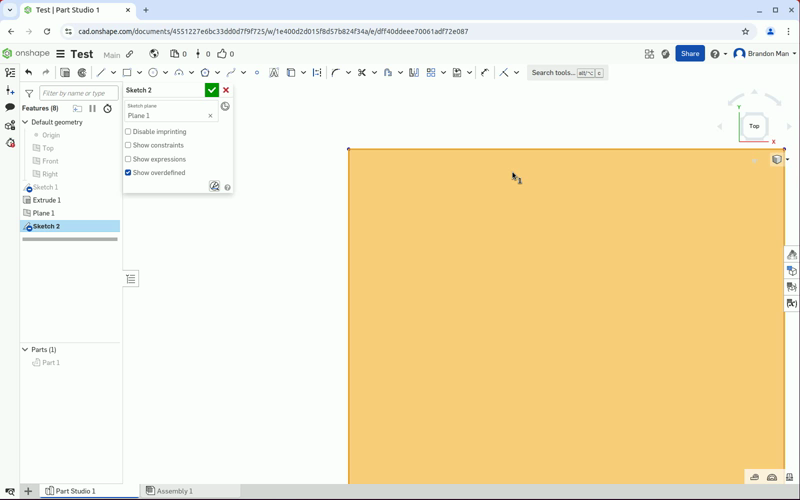
scroll(-6)
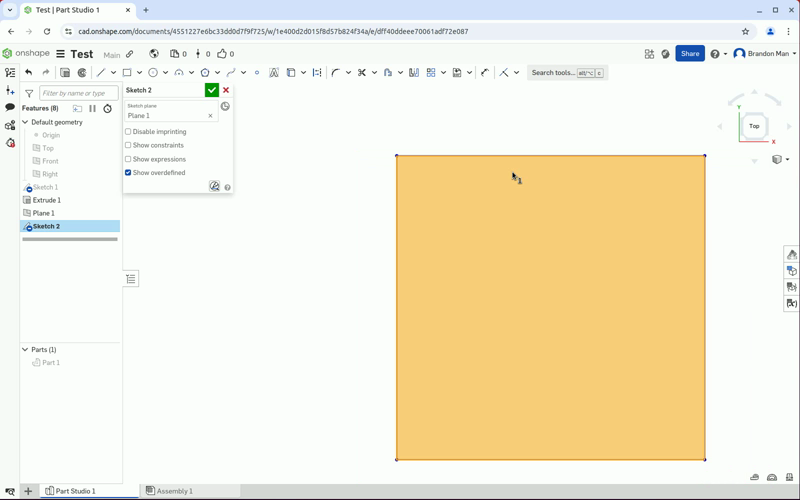
scroll(-6)
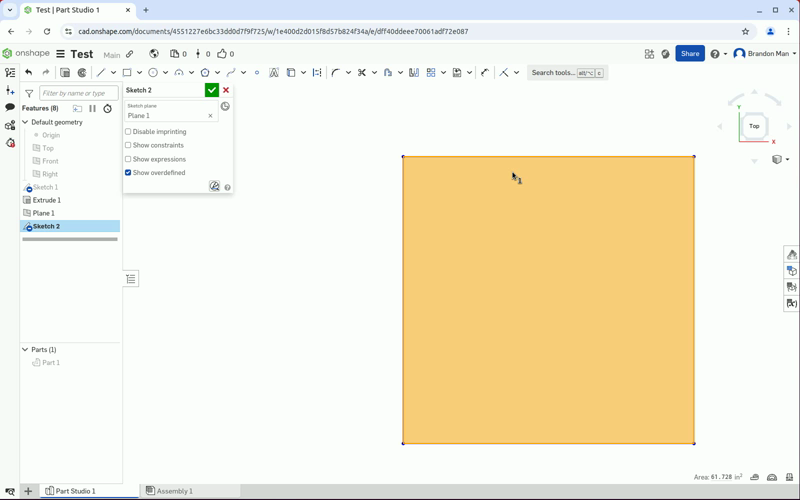
scroll(-6)
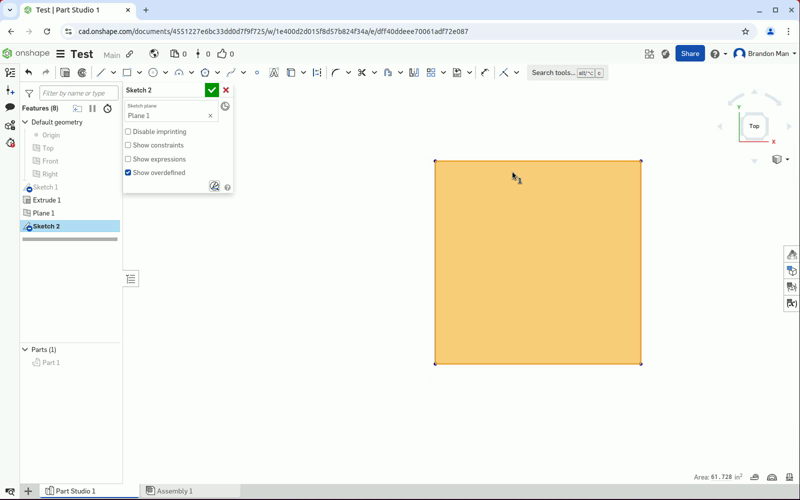
scroll(-6)
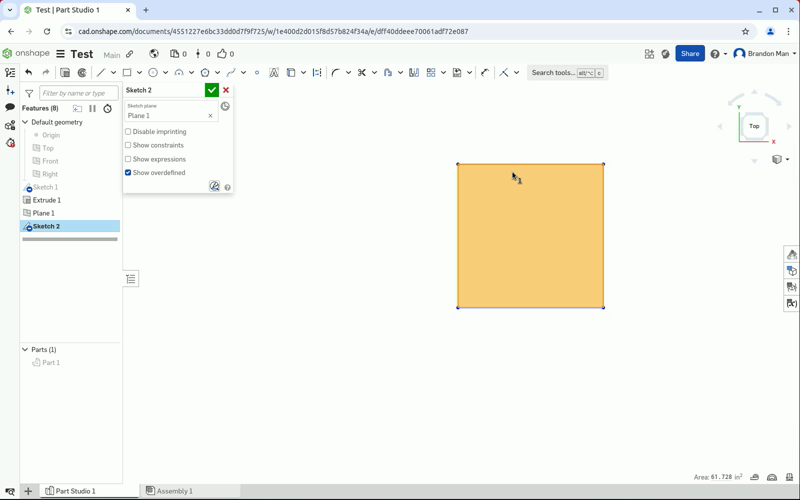
scroll(-6)
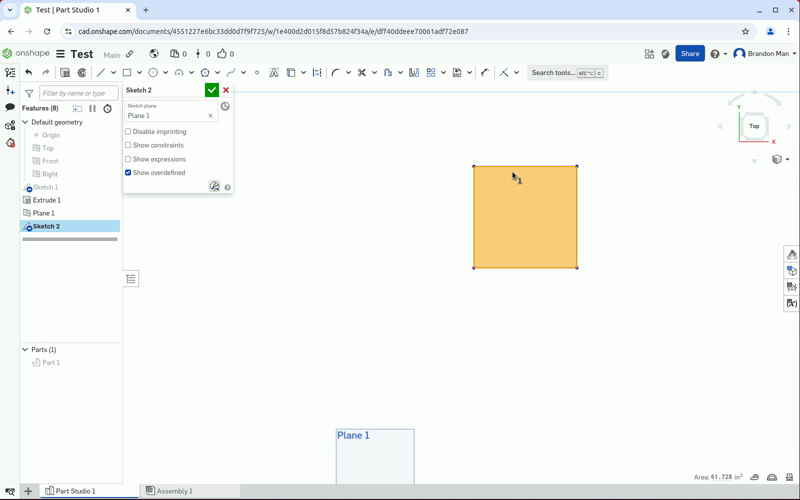
scroll(-6)
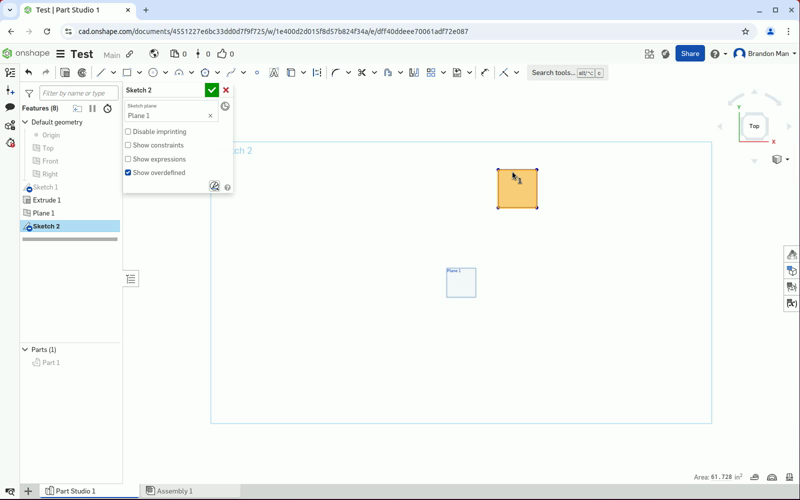
mouse_move(73, 352)
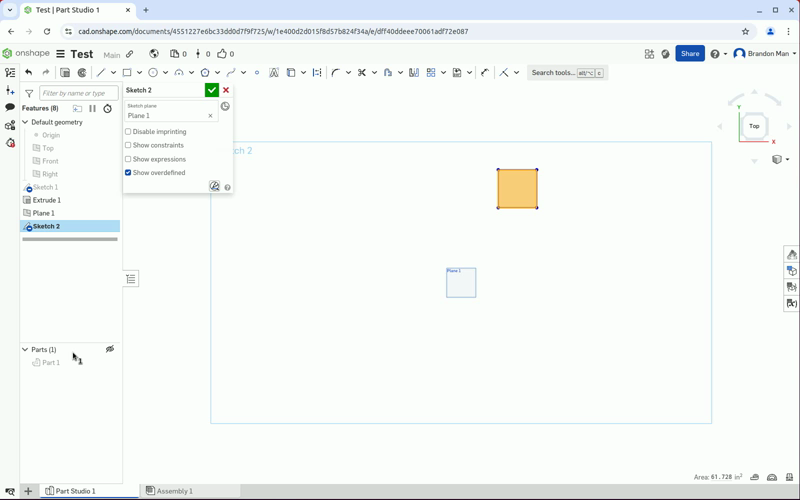
key(shift+y)
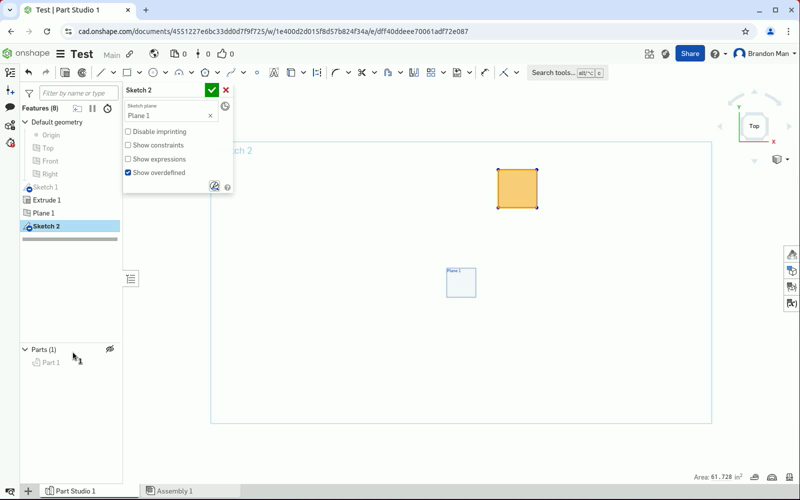
key(shift+e)
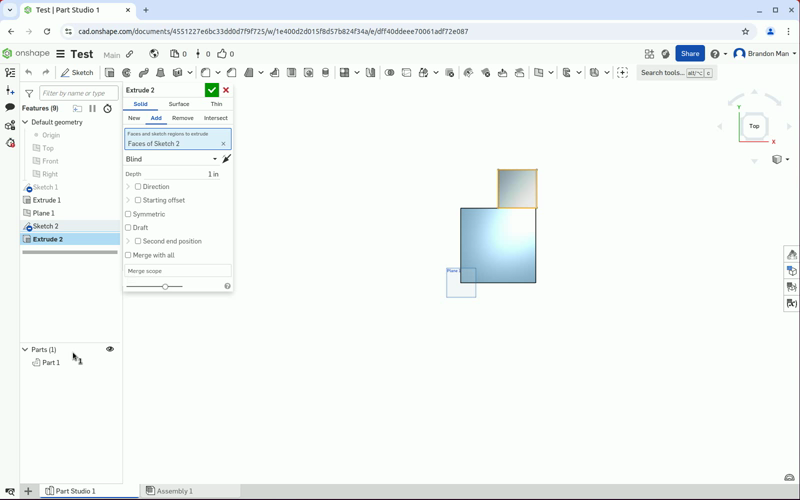
mouse_move(143, 106)
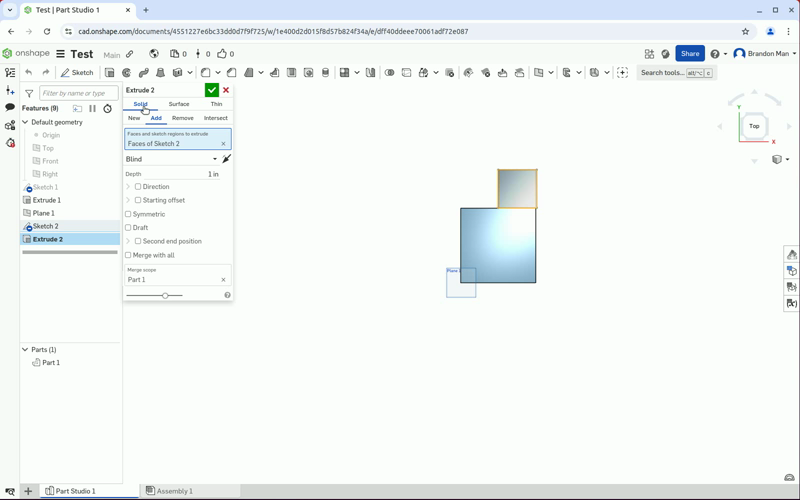
click(143, 106)
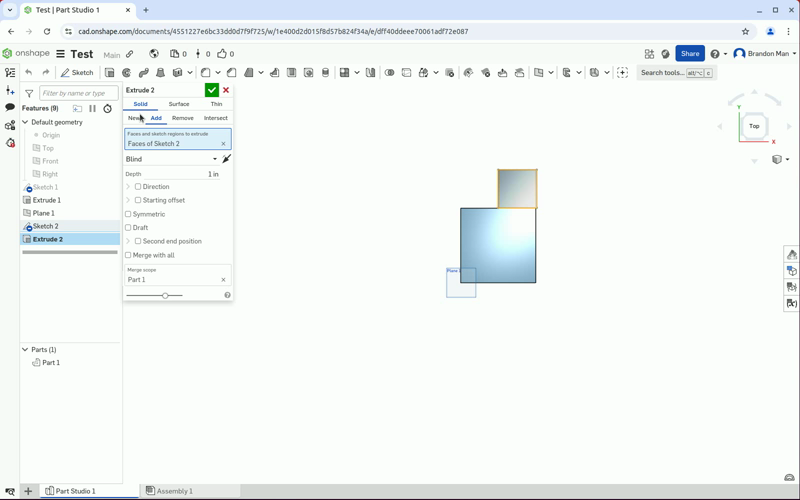
mouse_move(137, 120)
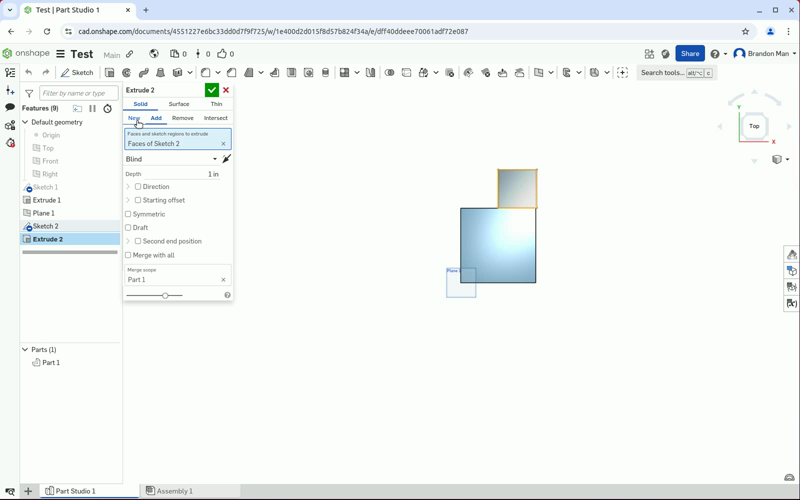
click(137, 120)
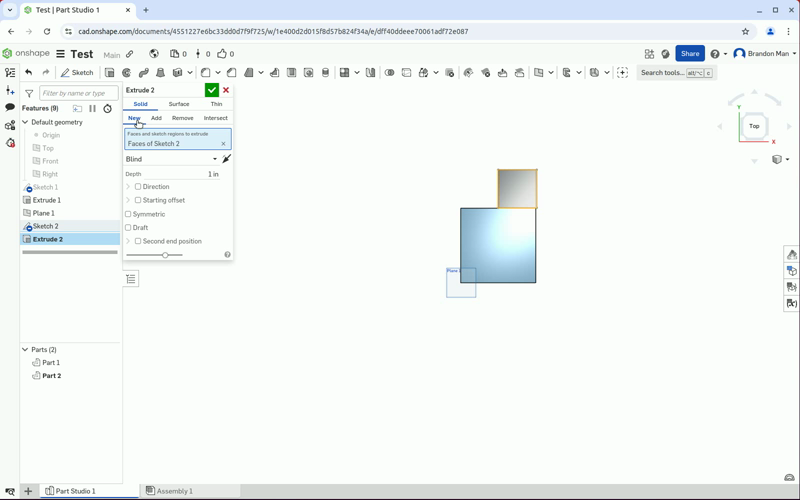
key(tab, 4)
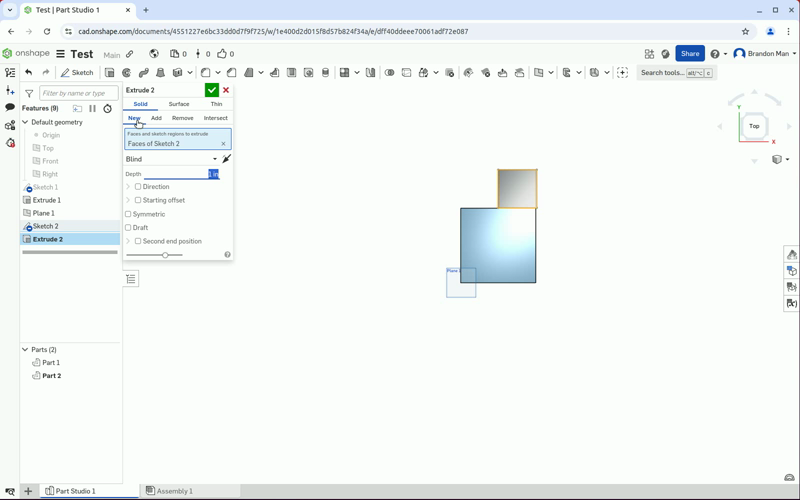
text(7.703)
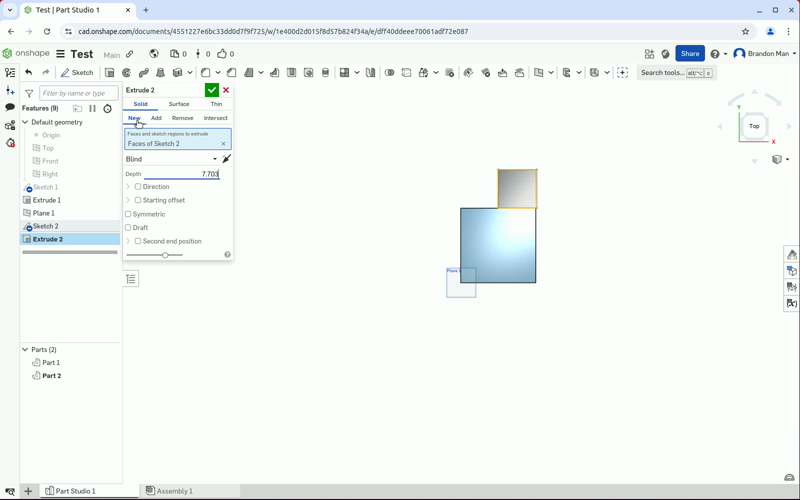
key(enter)
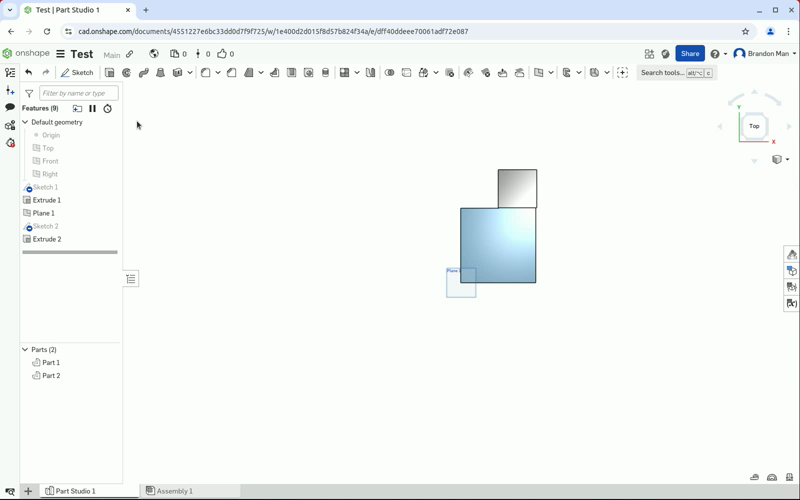
key(shift+h)
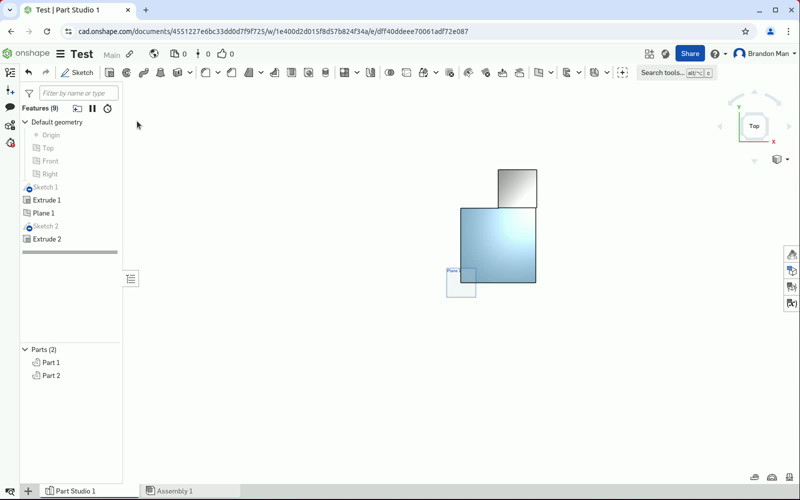
key(shift+h)
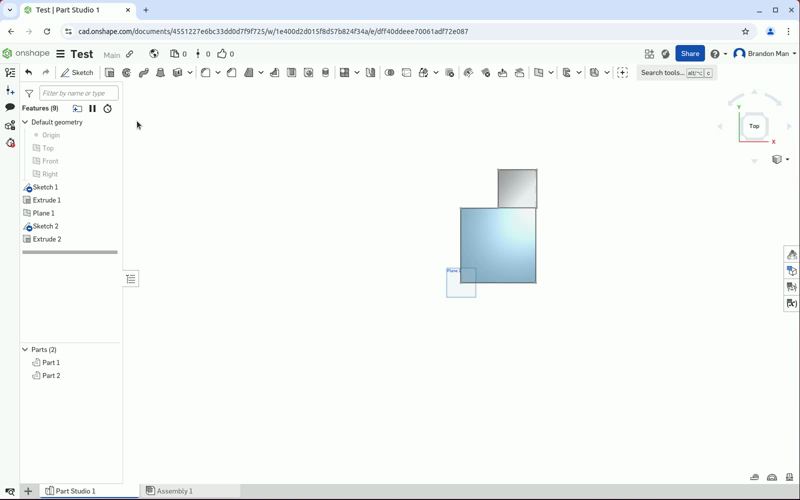
key(shift+7)
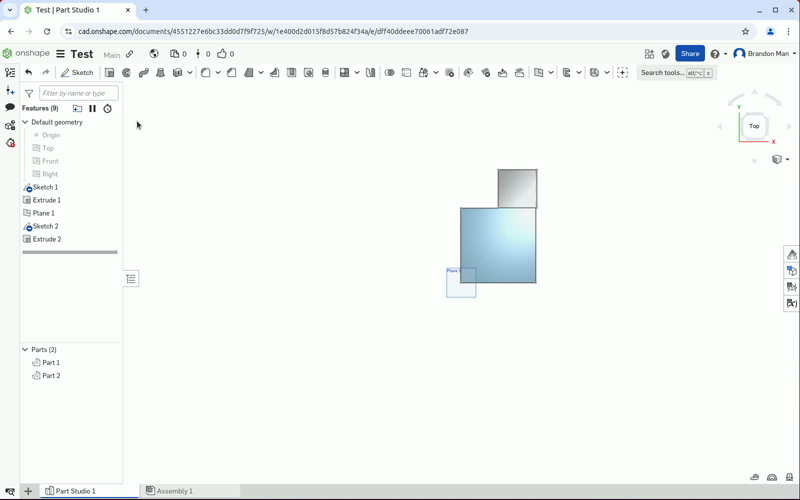
key(up, 3)
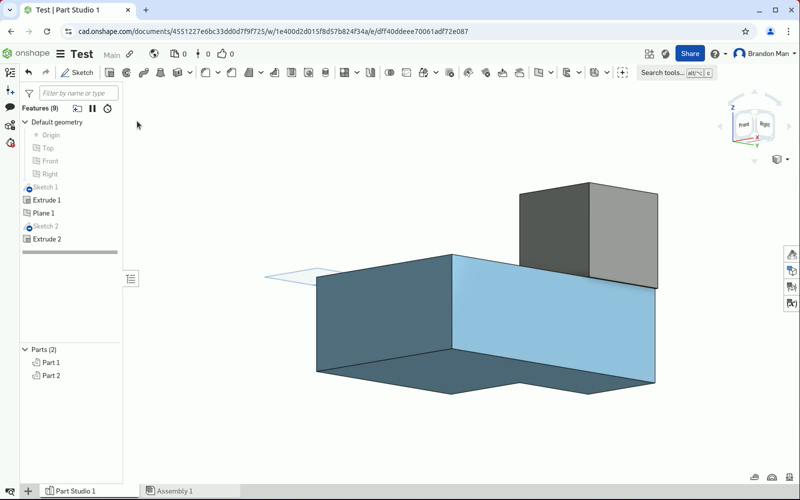
key(left, 3)
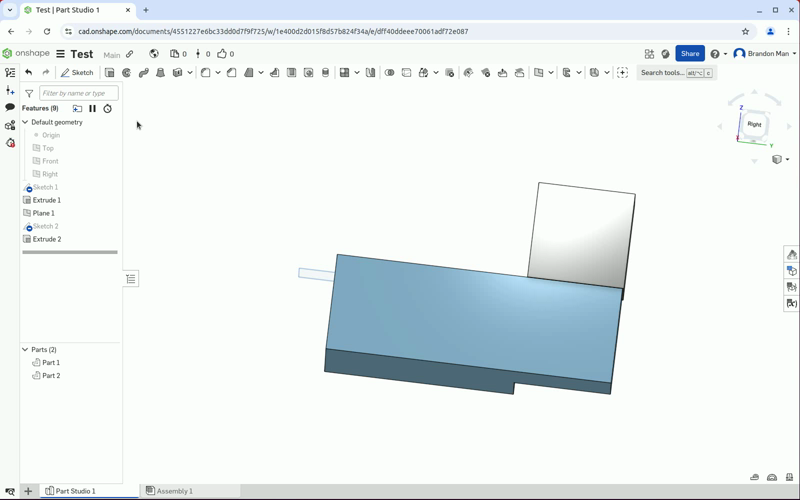
key(right, 3)
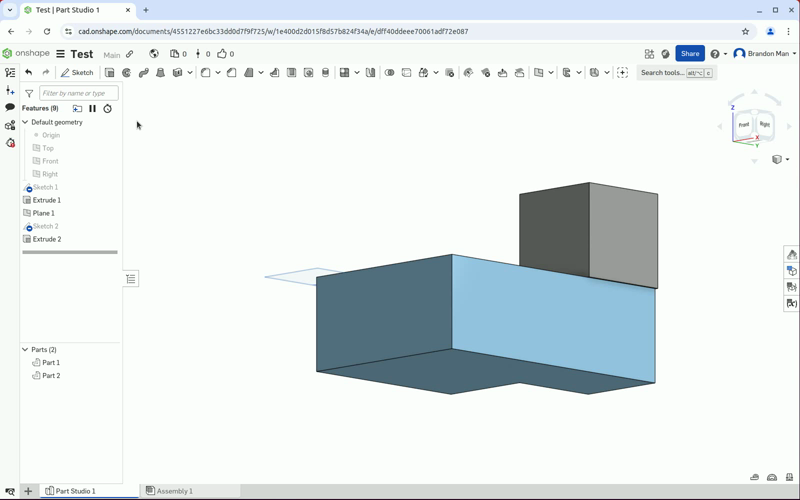
key(down, 3)
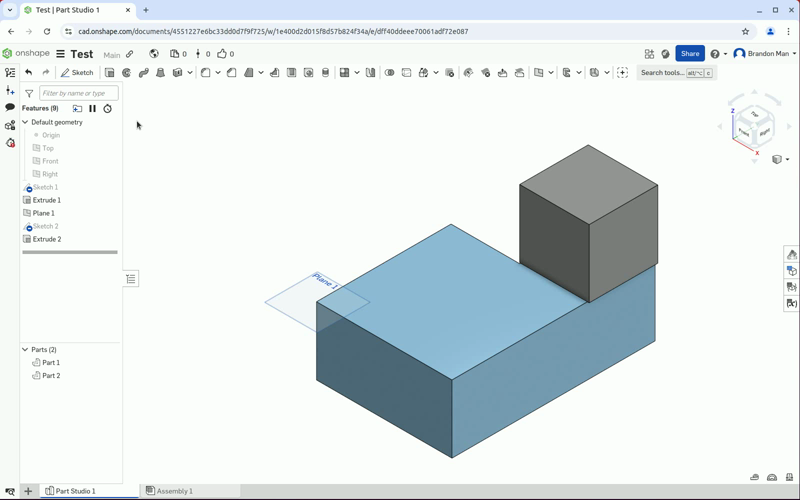
mouse_move(73, 189)
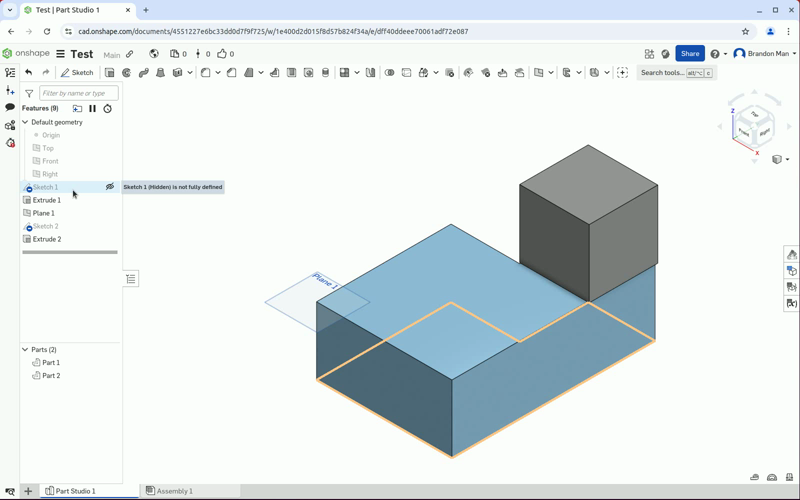
click(73, 189)